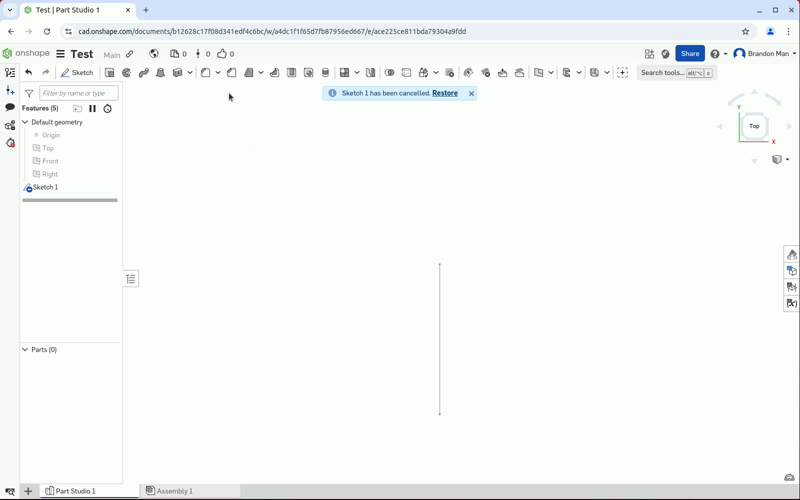
key(shift+h)
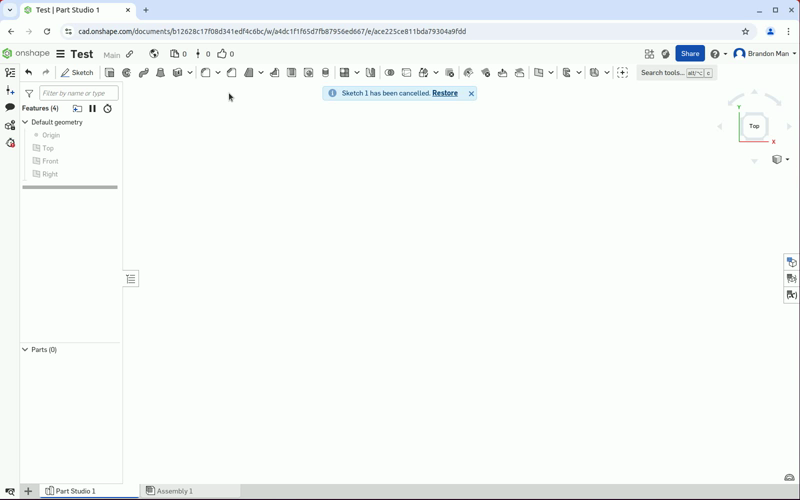
mouse_move(73, 352)
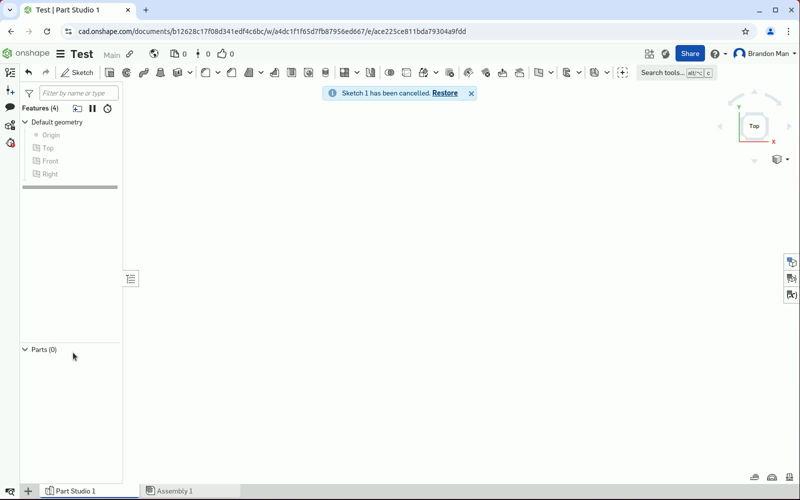
key(y)
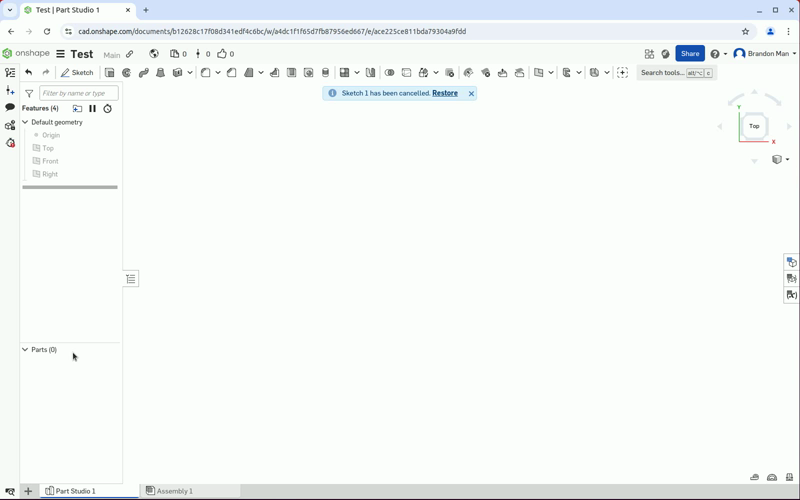
key(shift+p)
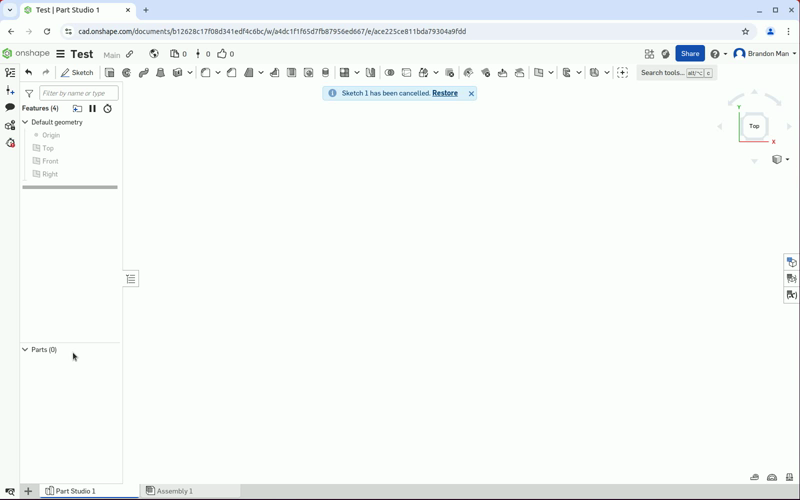
key(space)
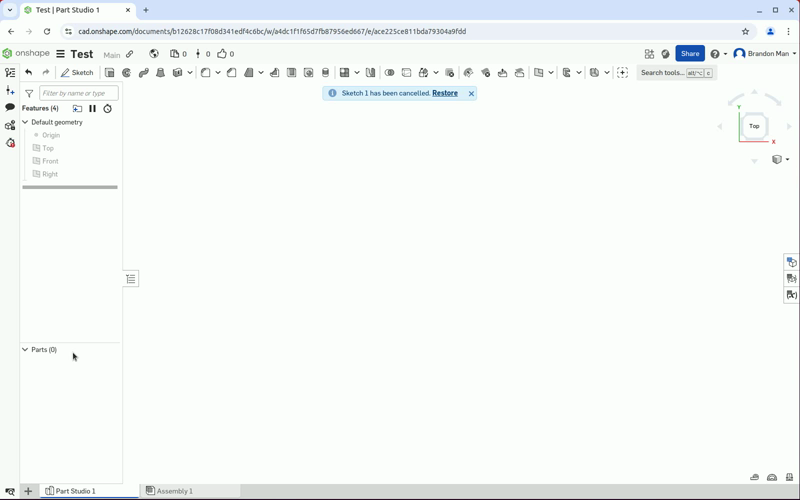
key_down(shift)
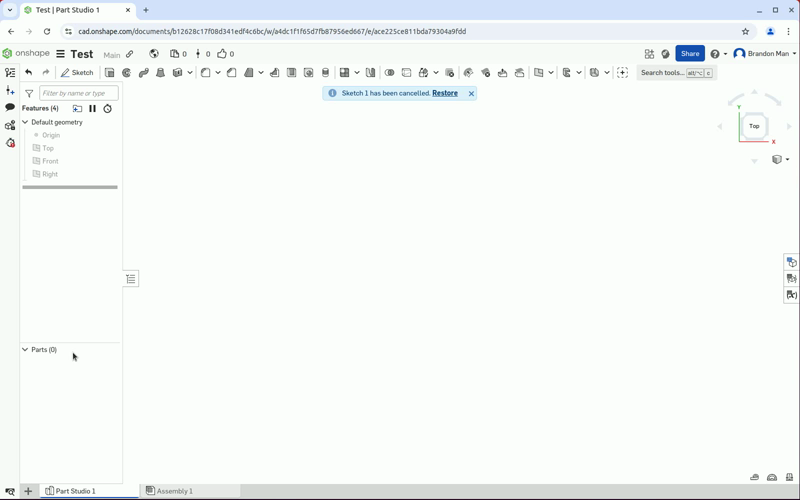
key(up)
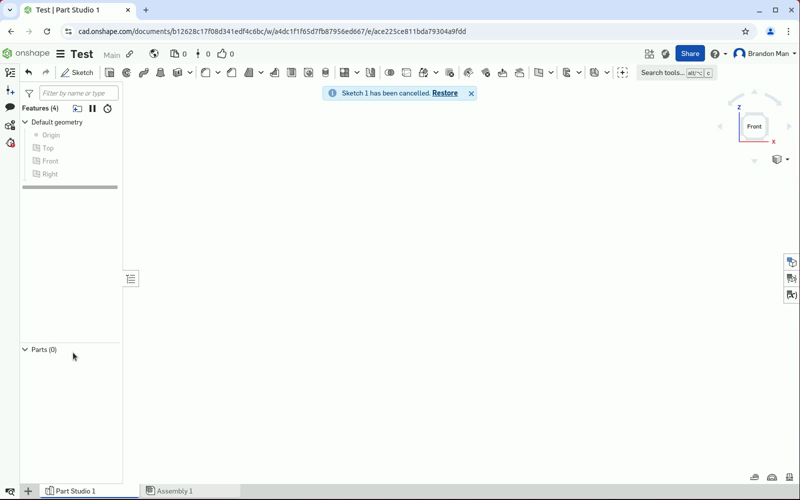
key_up(shift)
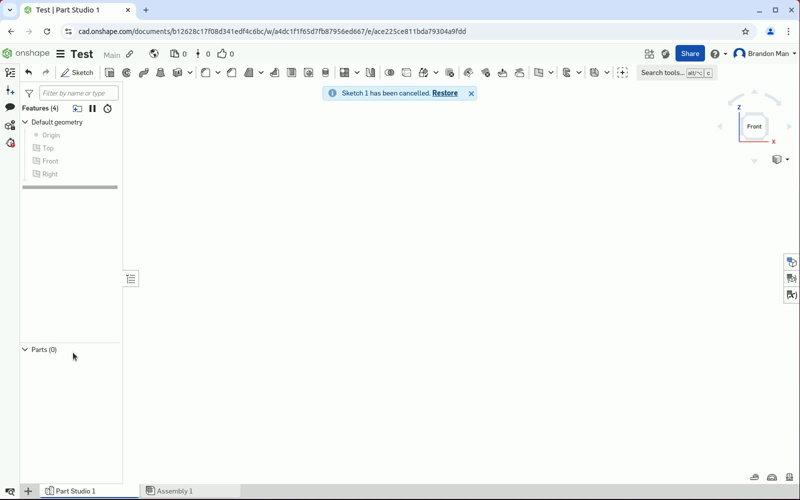
mouse_move(73, 352)
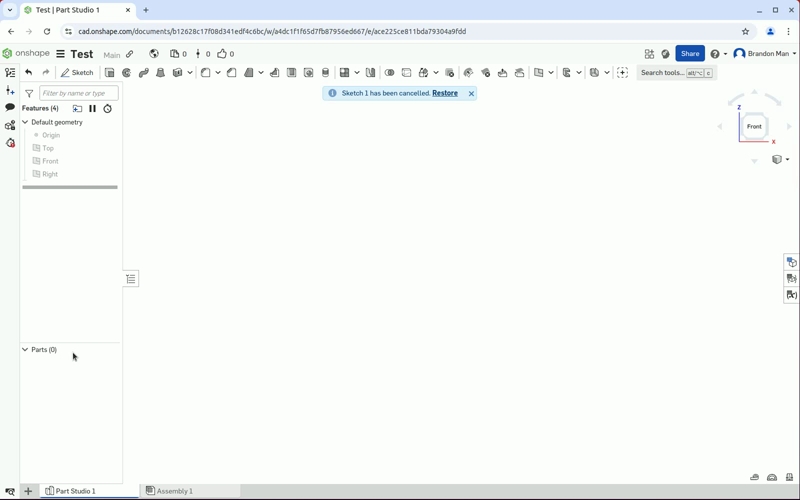
key(shift+y)
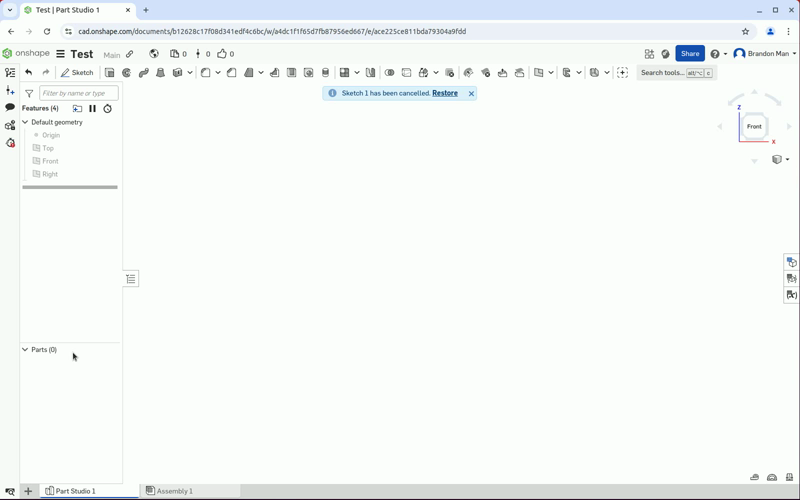
key(shift+s)
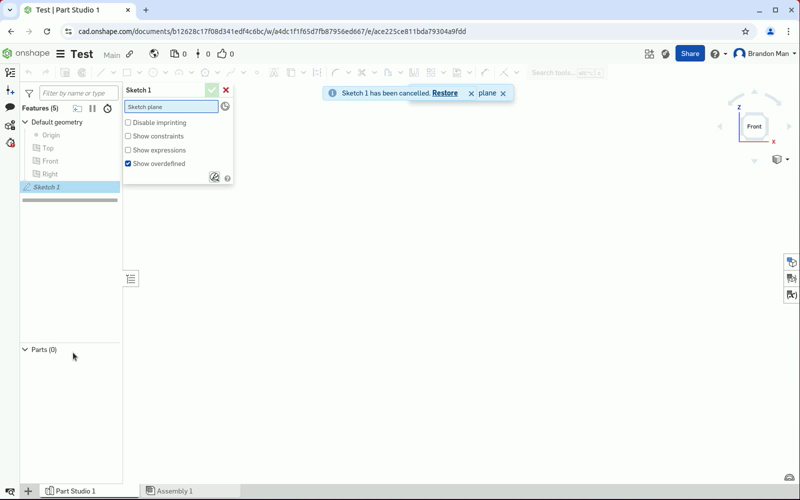
mouse_move(73, 163)
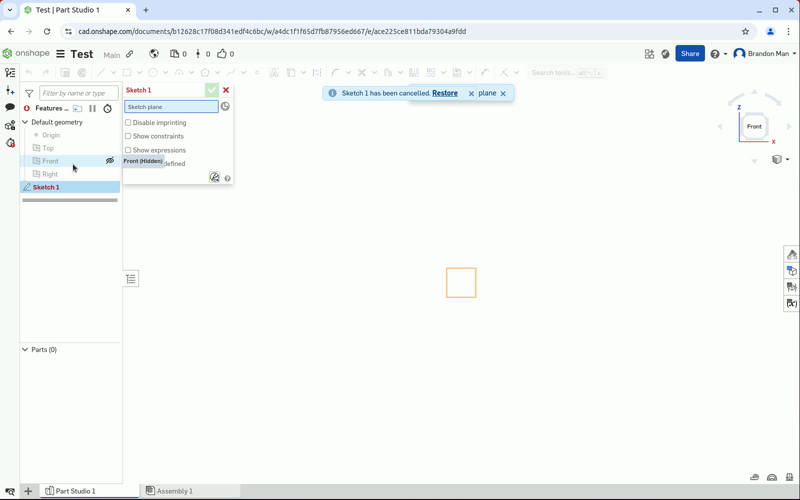
click(73, 163)
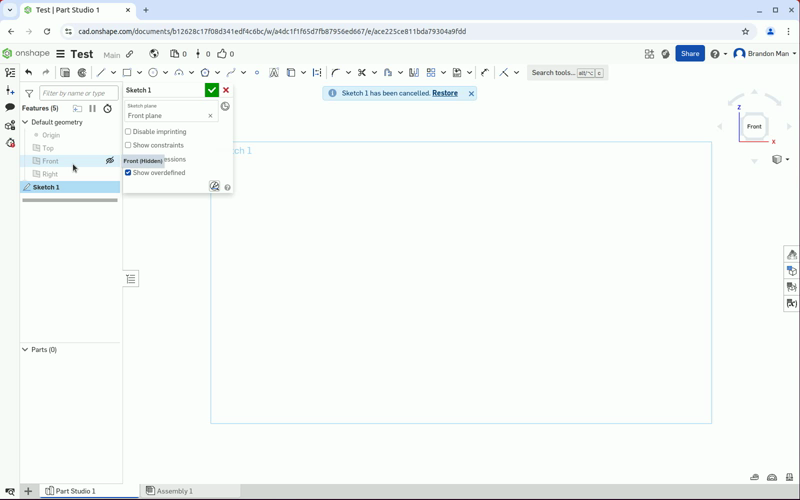
mouse_move(73, 352)
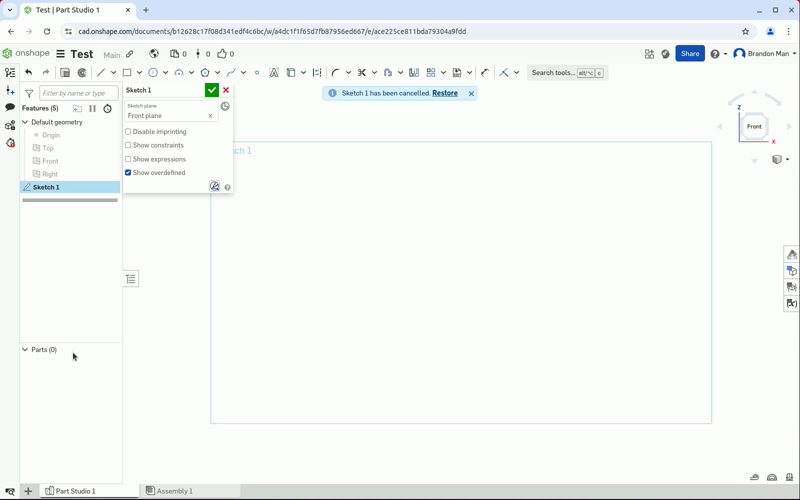
key(y)
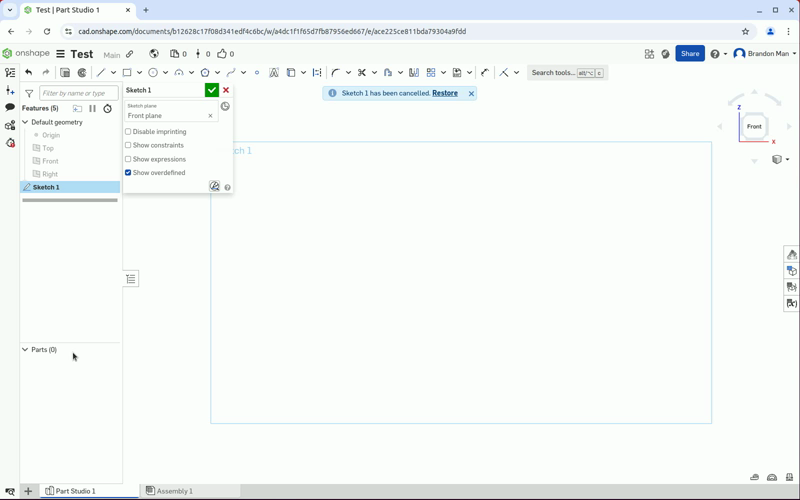
key(l)
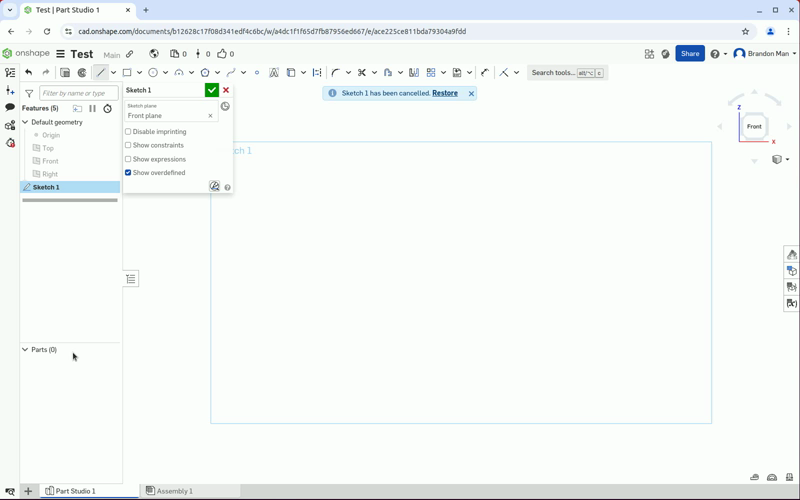
key_down(shift)
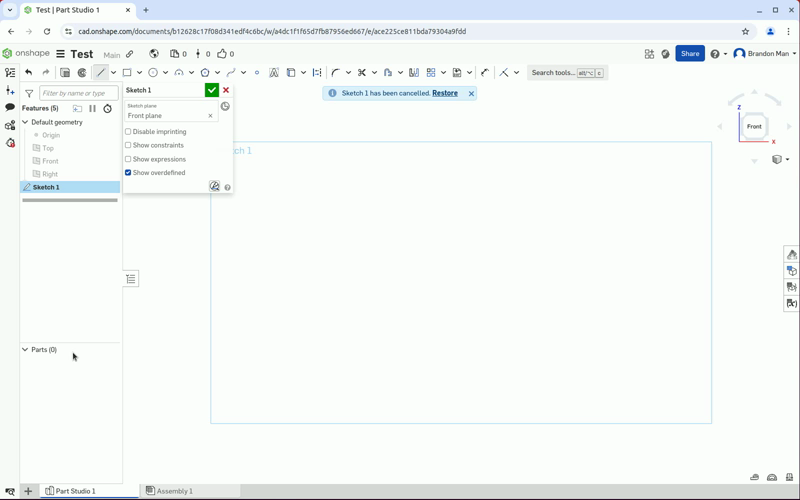
mouse_move(460, 282)
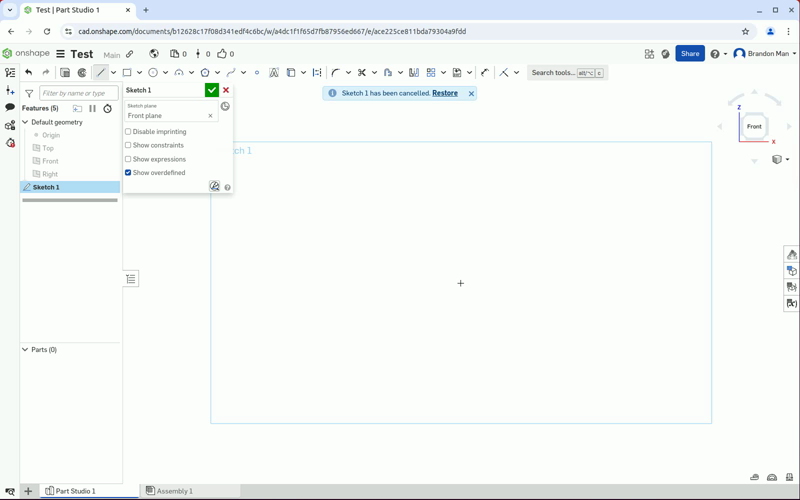
click(460, 282)
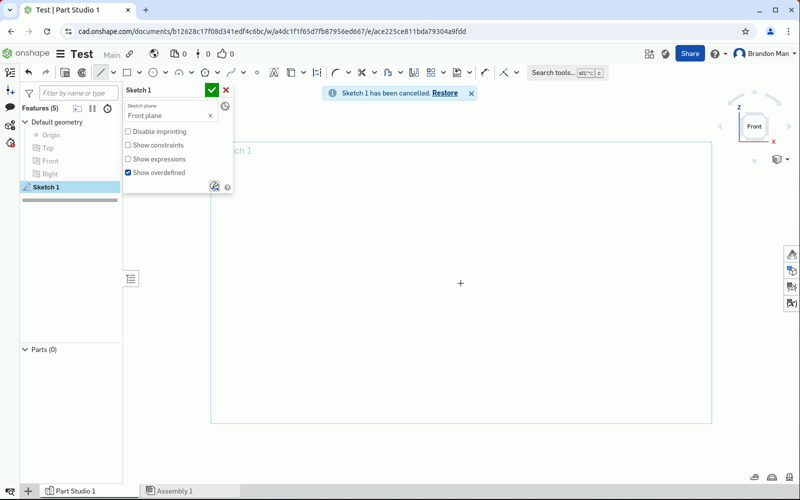
key_up(shift)
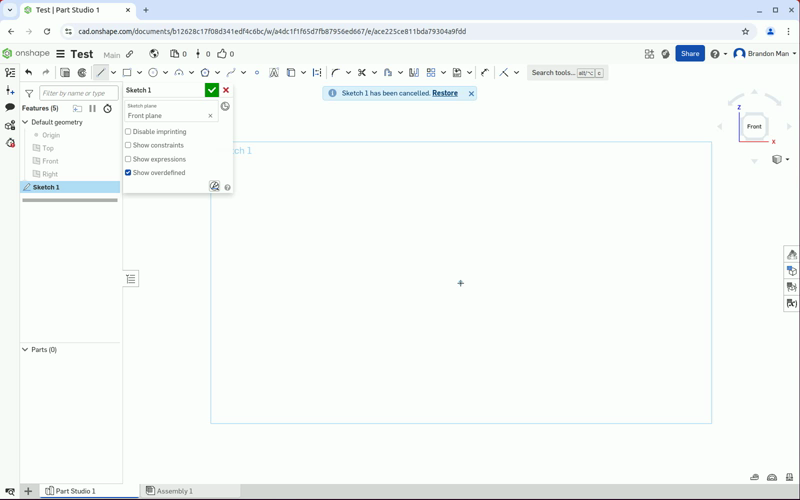
key_down(shift)
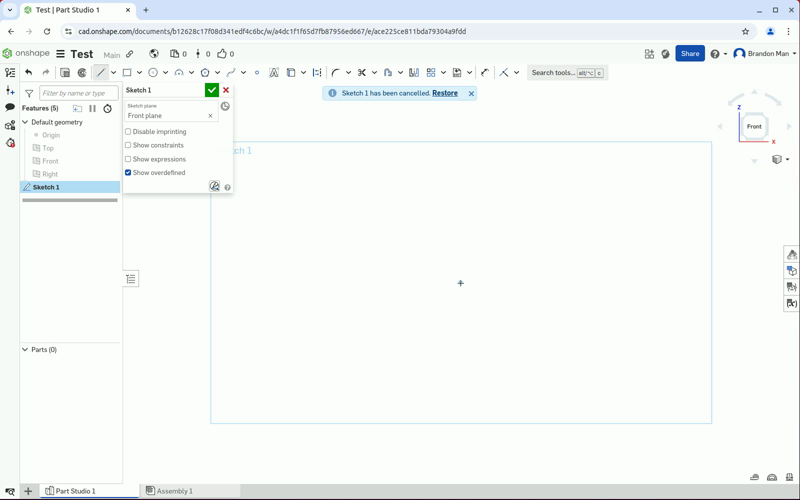
mouse_move(589, 282)
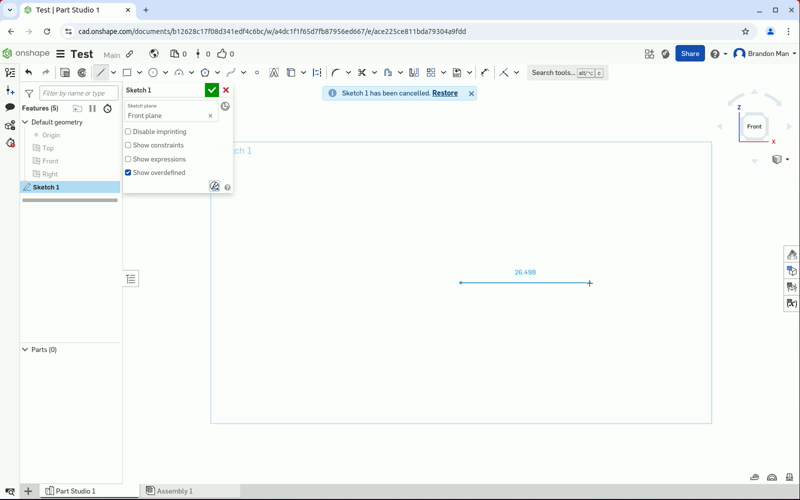
click(589, 282)
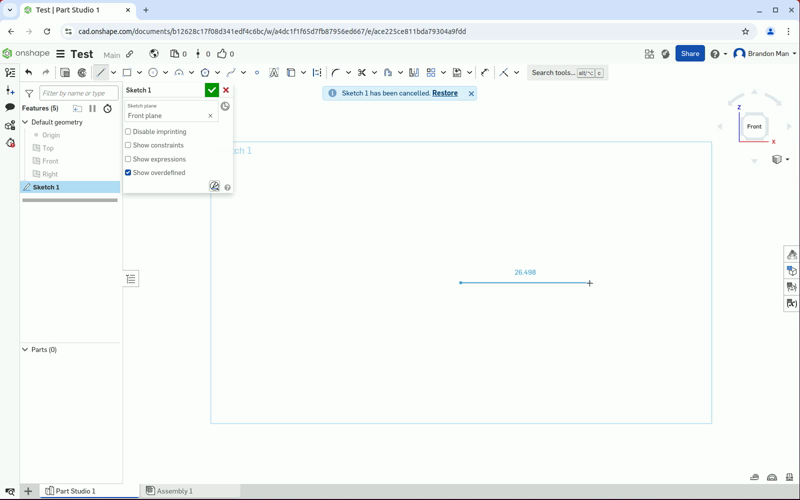
key_up(shift)
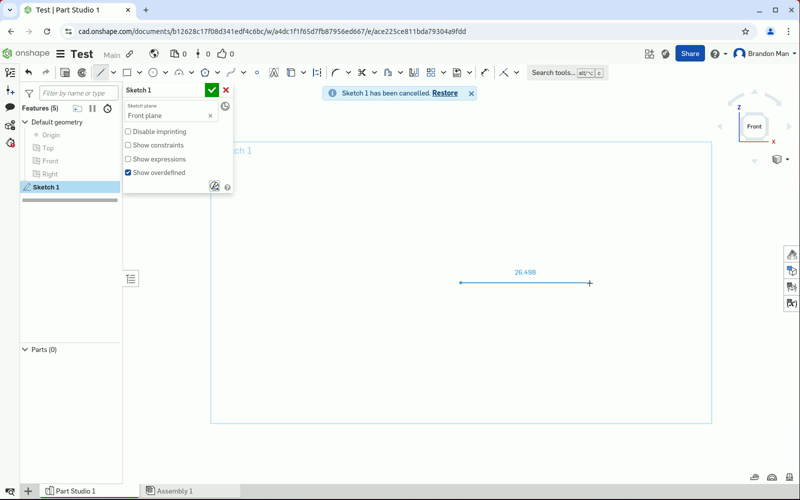
key_down(shift)
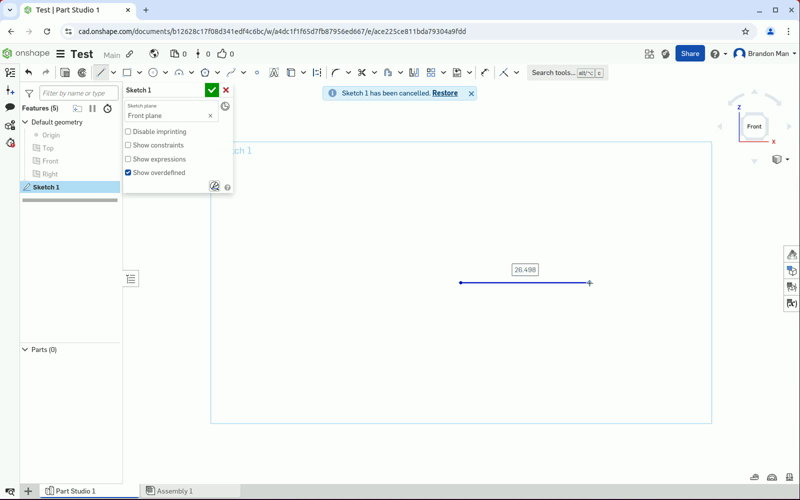
mouse_move(589, 282)
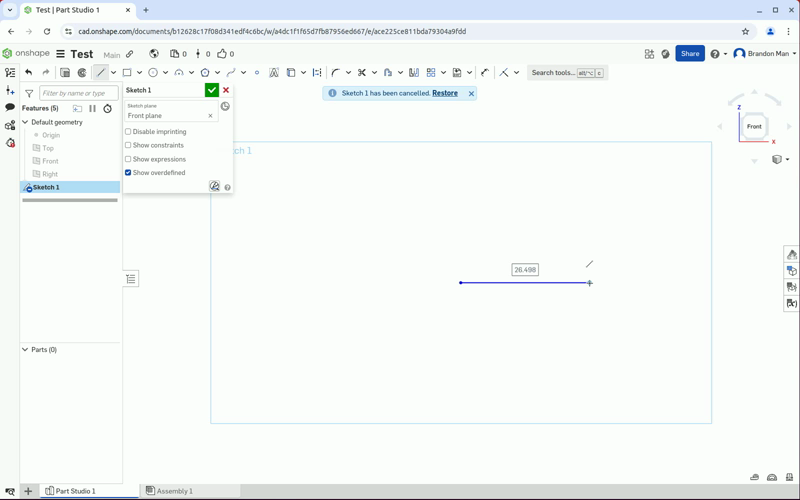
mouse_move(589, 274)
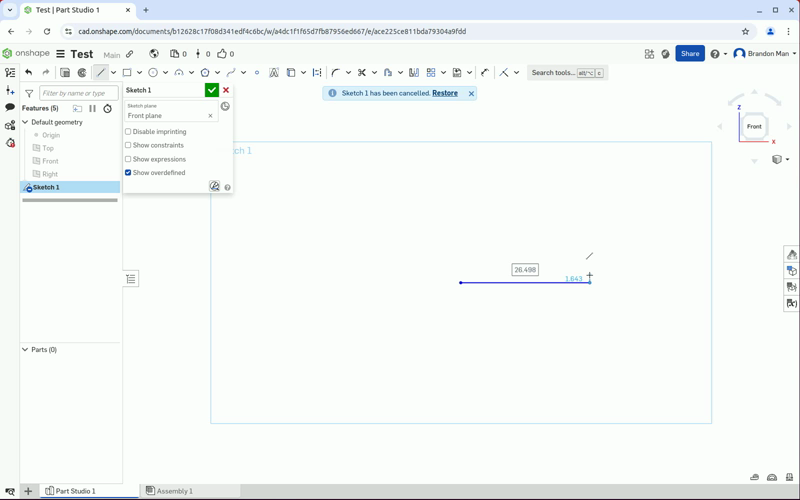
click(589, 274)
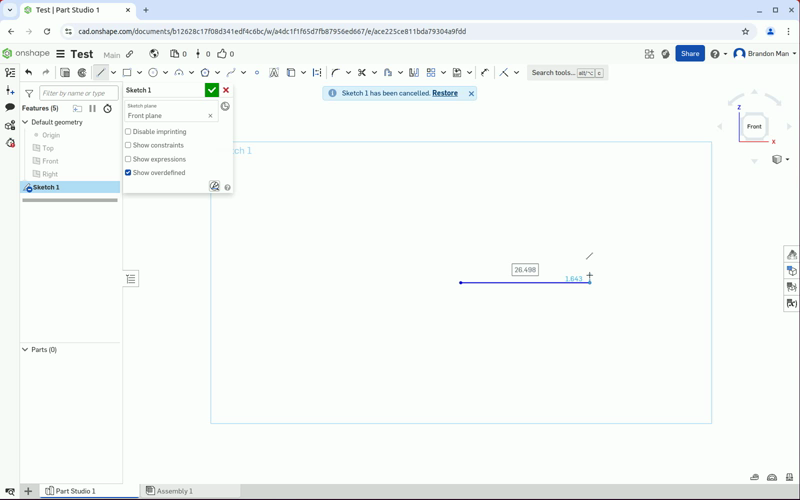
key_up(shift)
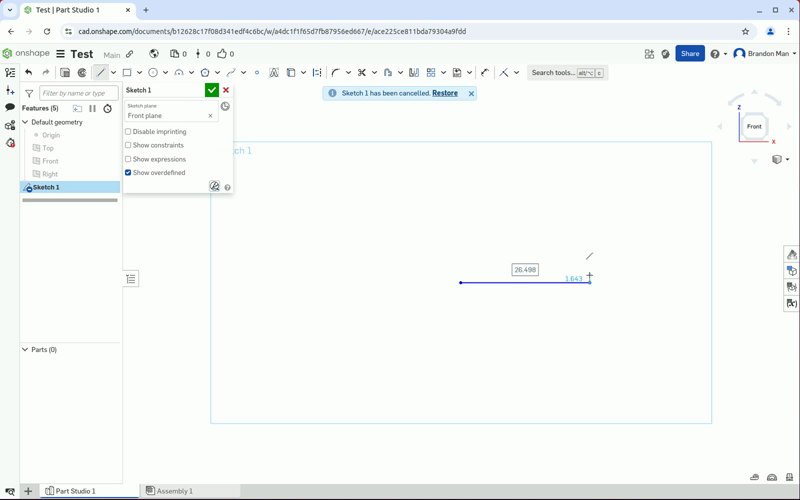
key_down(shift)
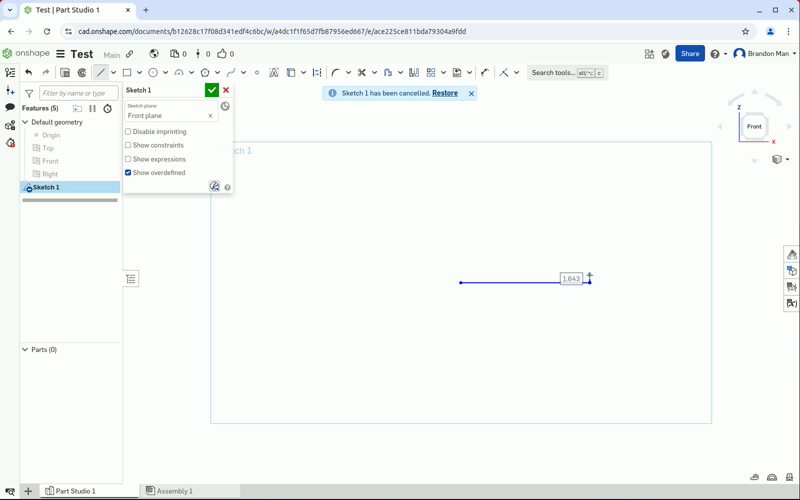
mouse_move(460, 251)
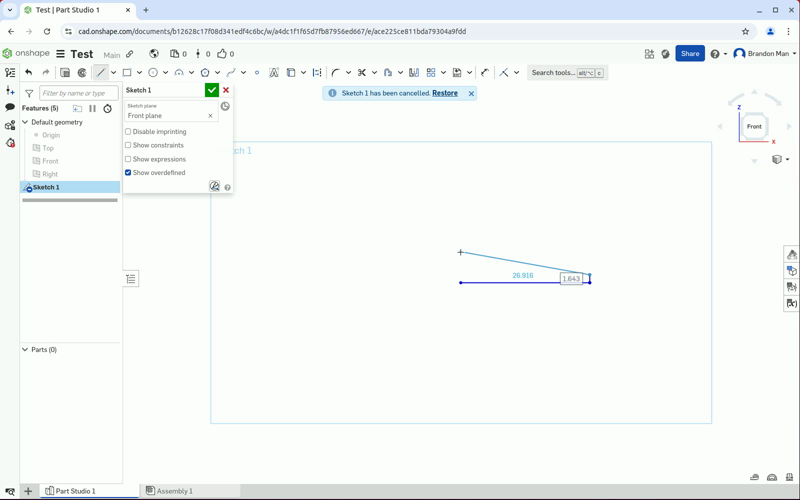
click(460, 251)
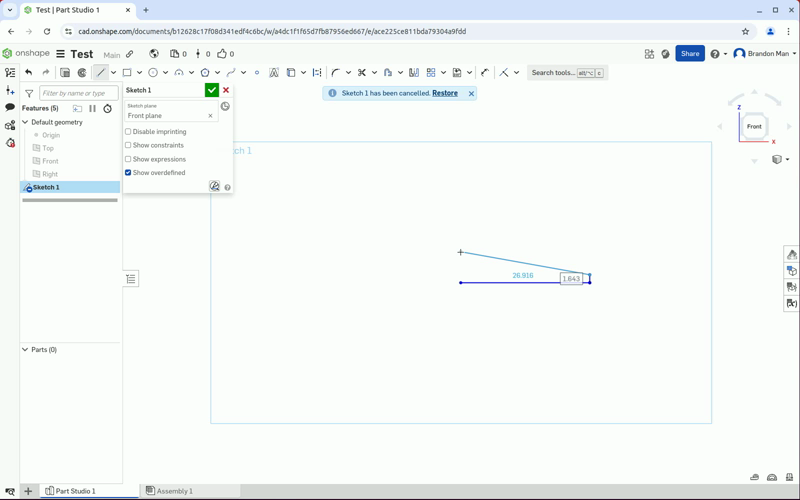
key_up(shift)
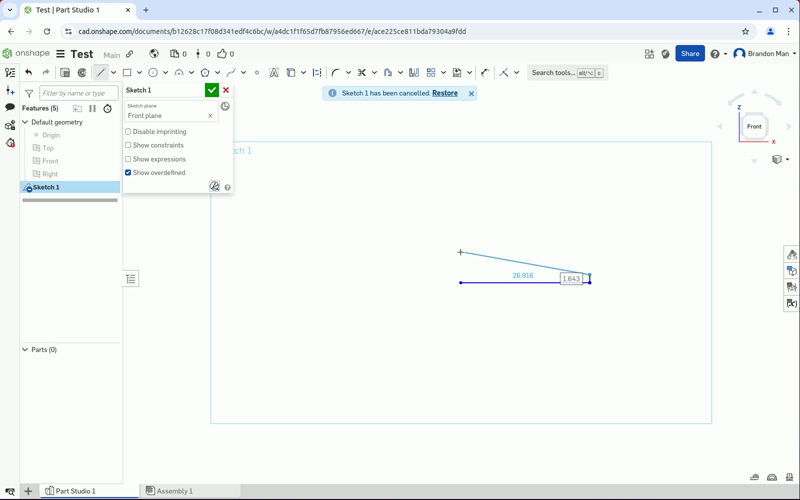
mouse_move(490, 251)
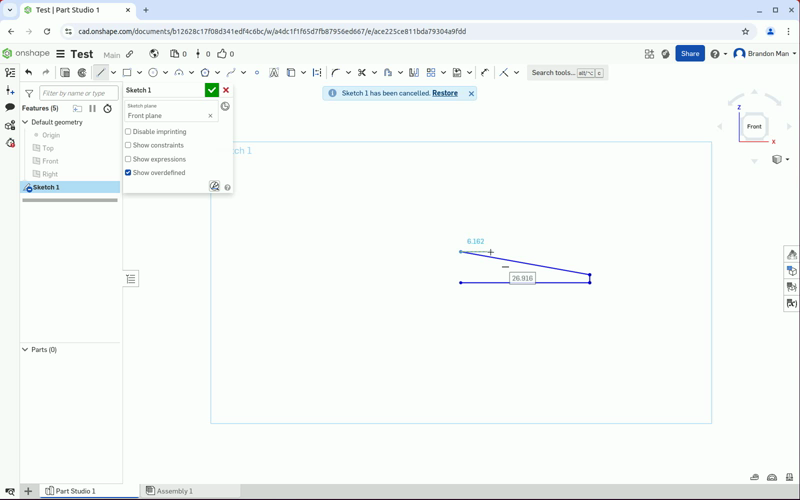
key_down(shift)
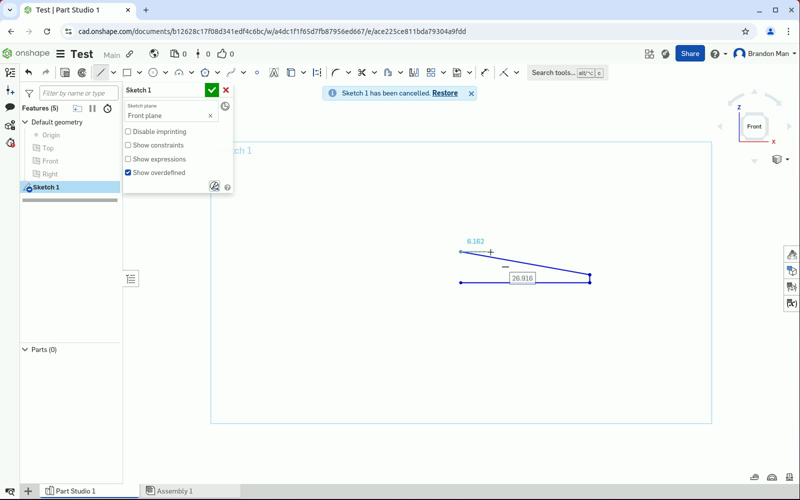
mouse_move(460, 282)
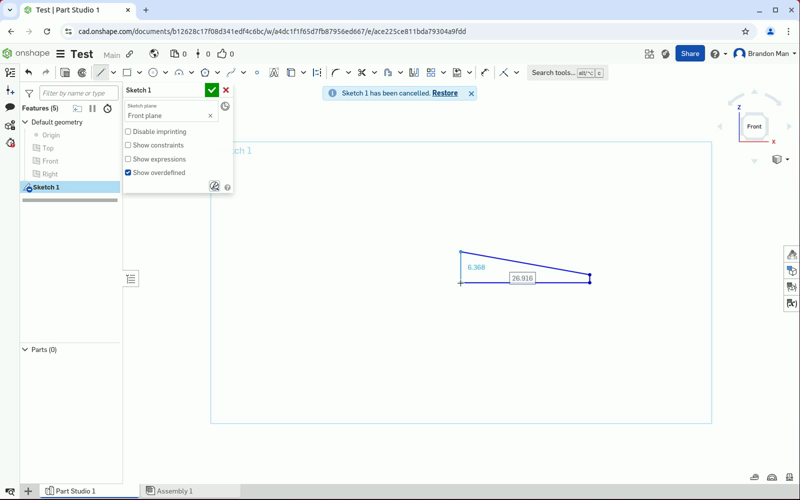
key_up(shift)
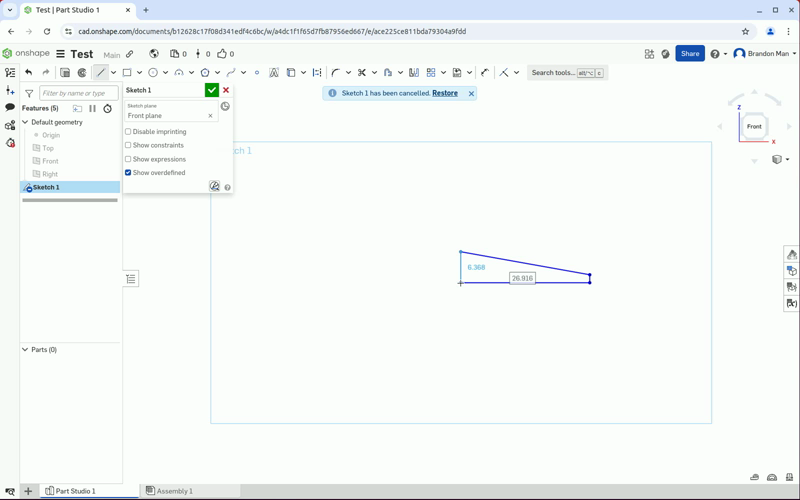
click(460, 282)
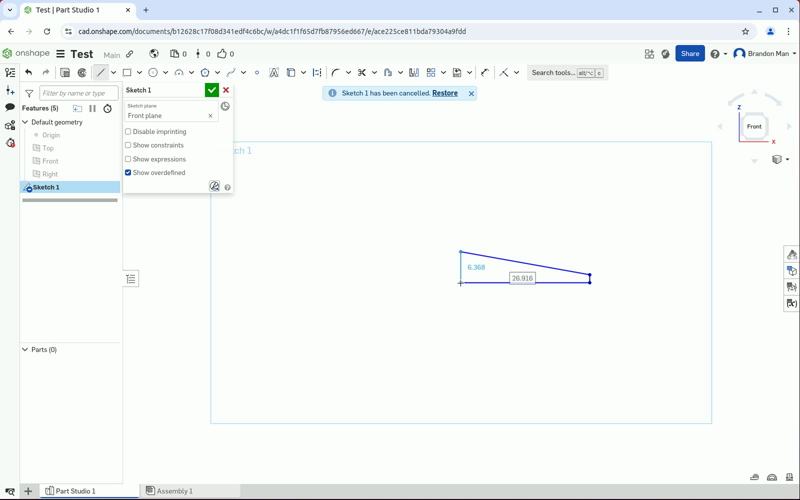
key(esc)
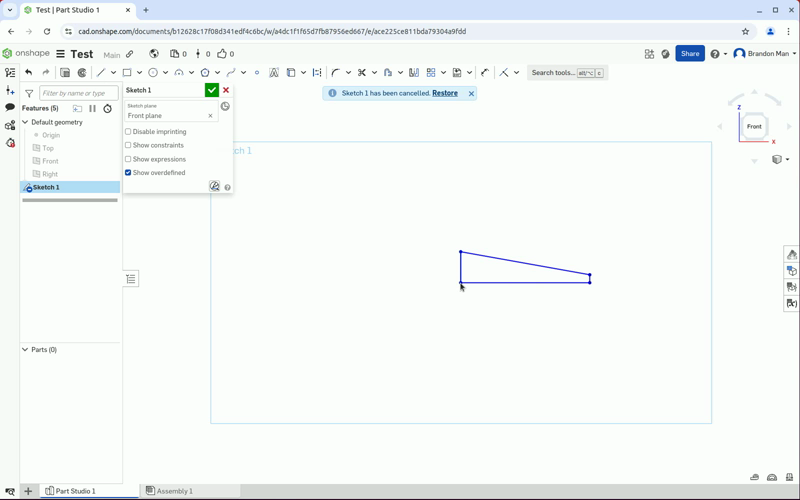
mouse_move(501, 263)
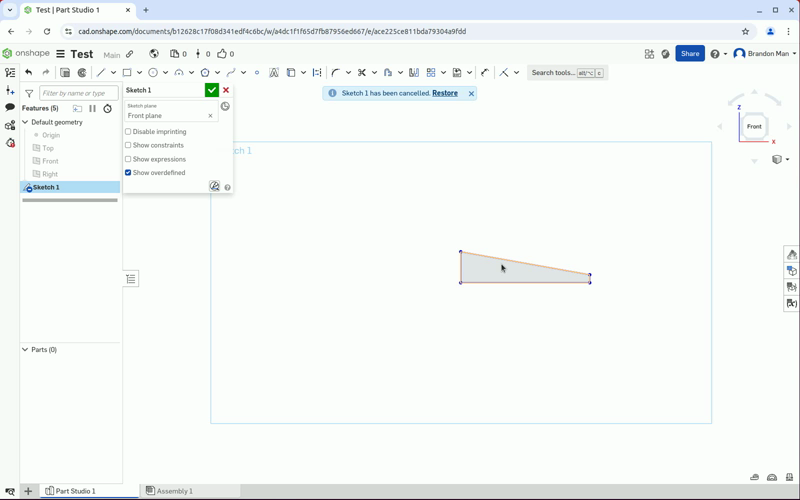
click(501, 263)
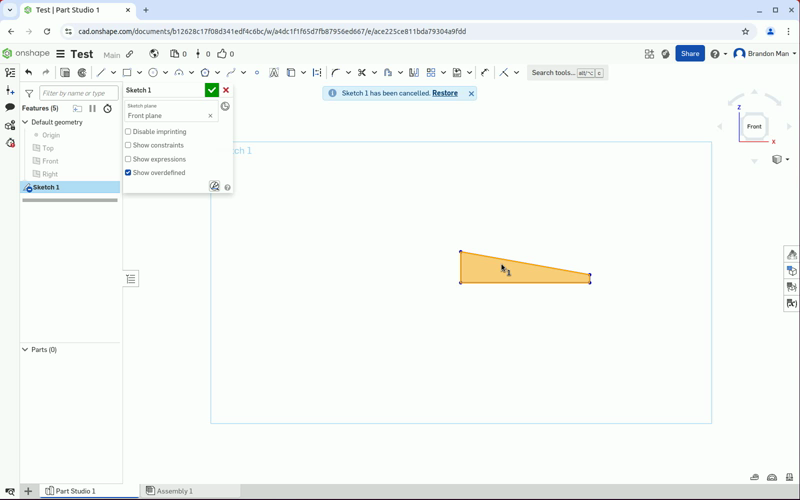
mouse_move(73, 352)
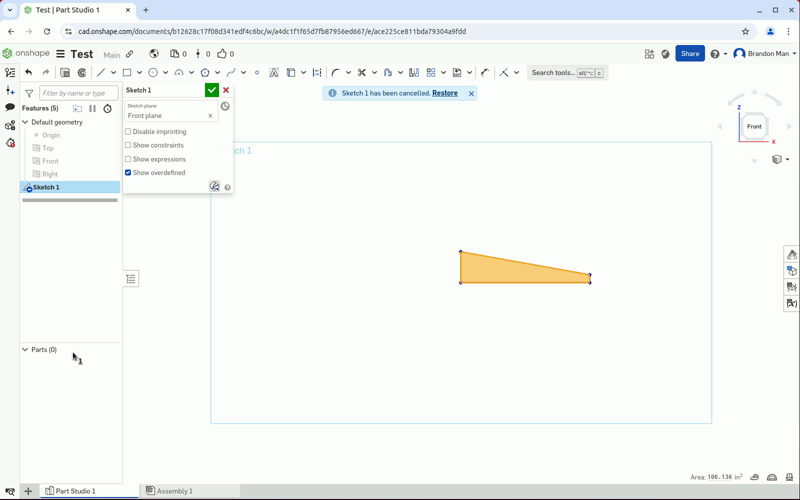
key(shift+y)
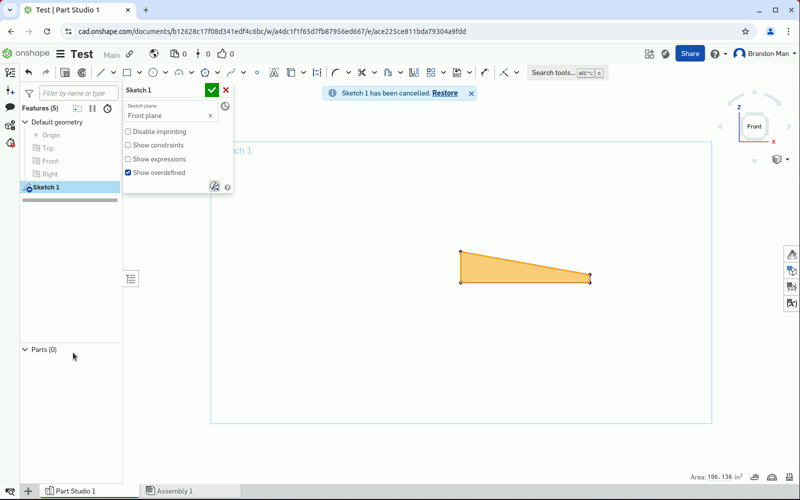
key(shift+e)
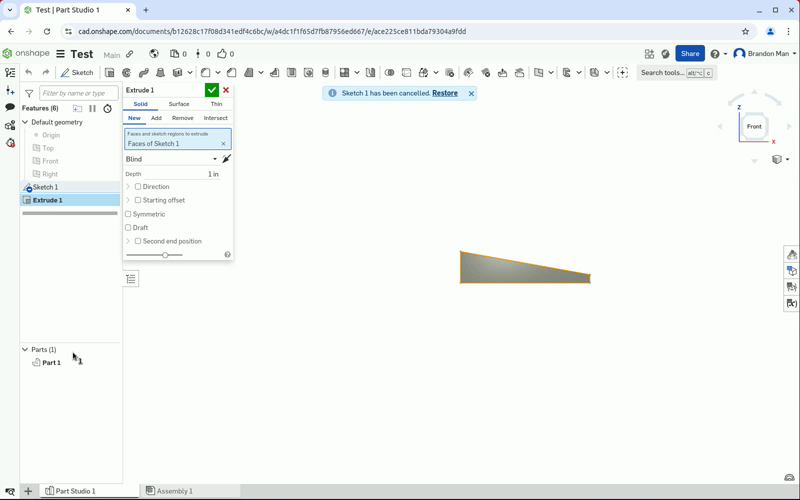
mouse_move(143, 106)
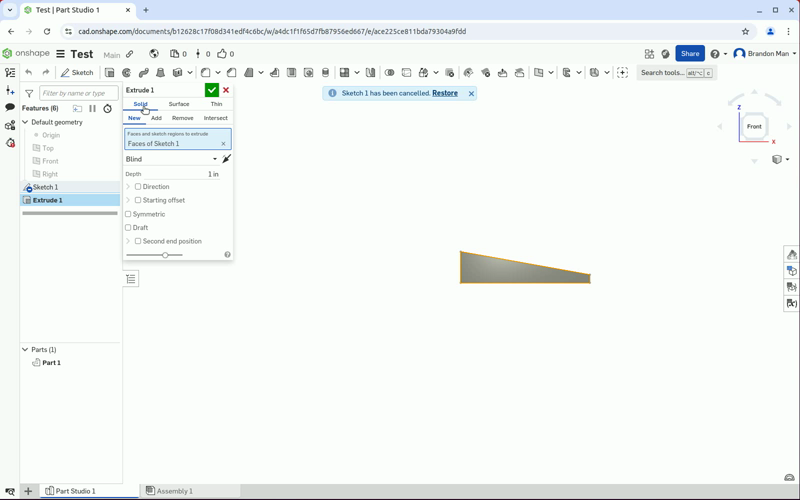
click(143, 106)
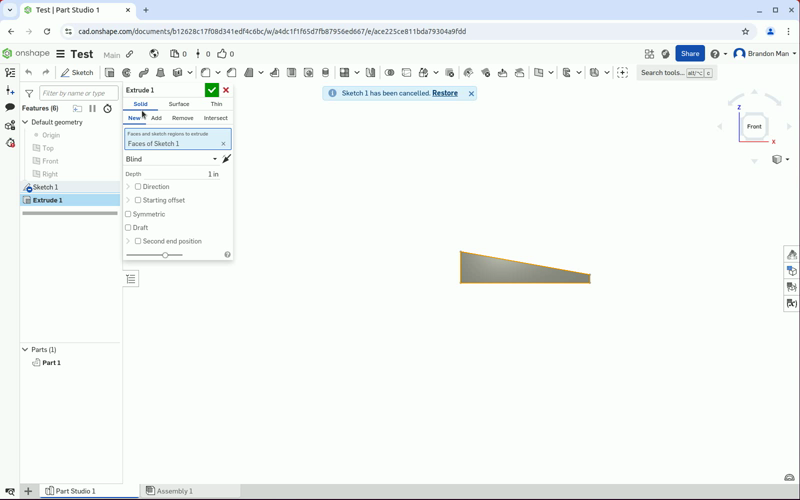
mouse_move(137, 120)
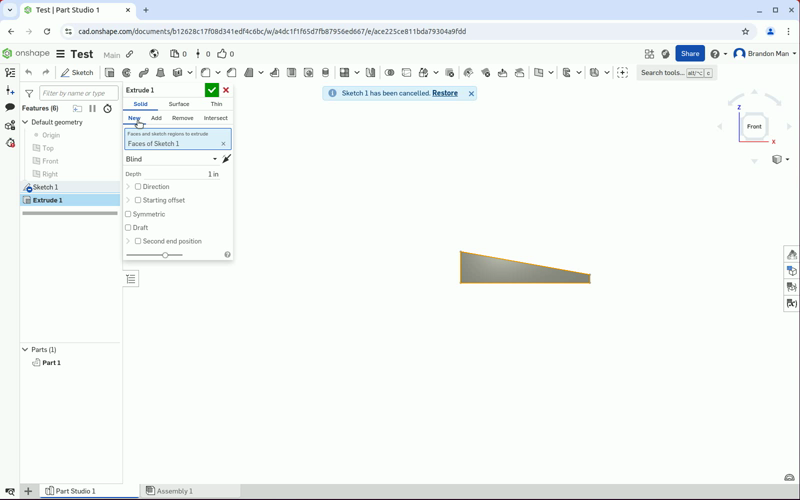
click(137, 120)
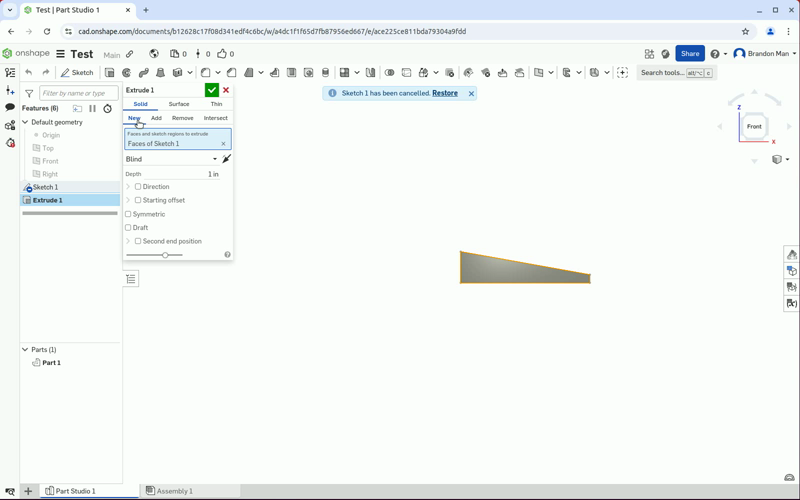
key(tab, 4)
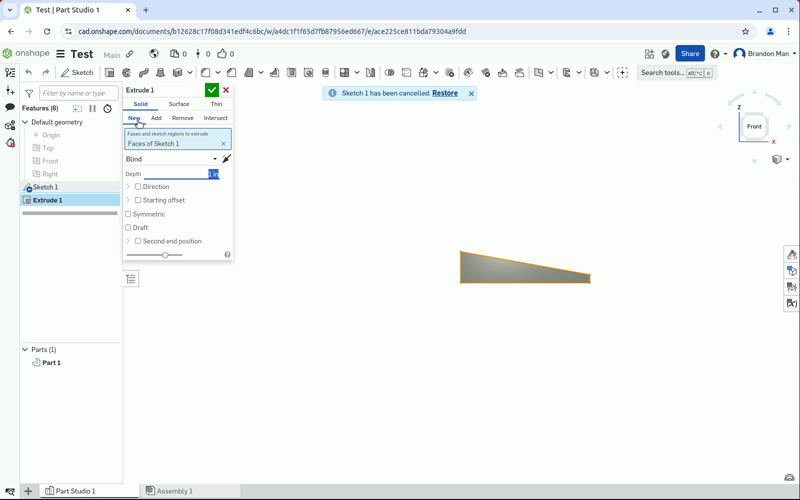
text(-3.611)
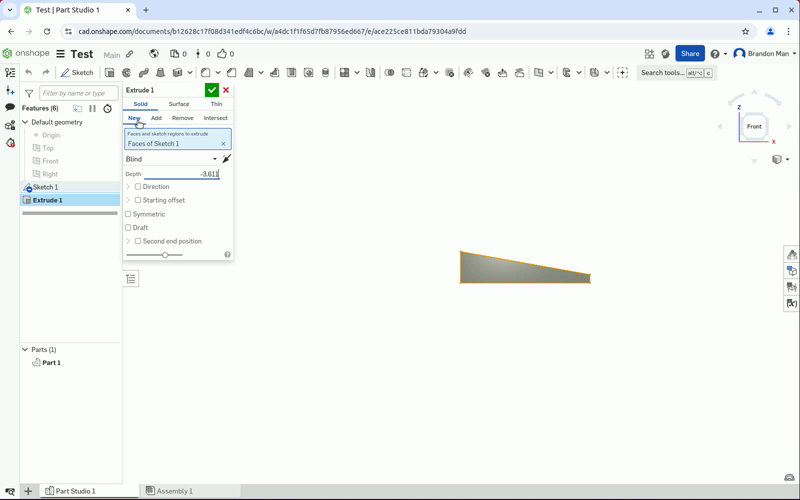
key(enter)
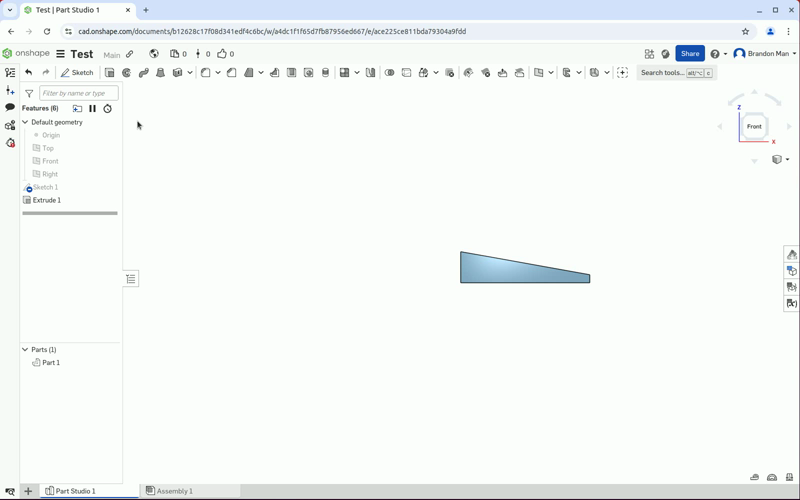
key(shift+h)
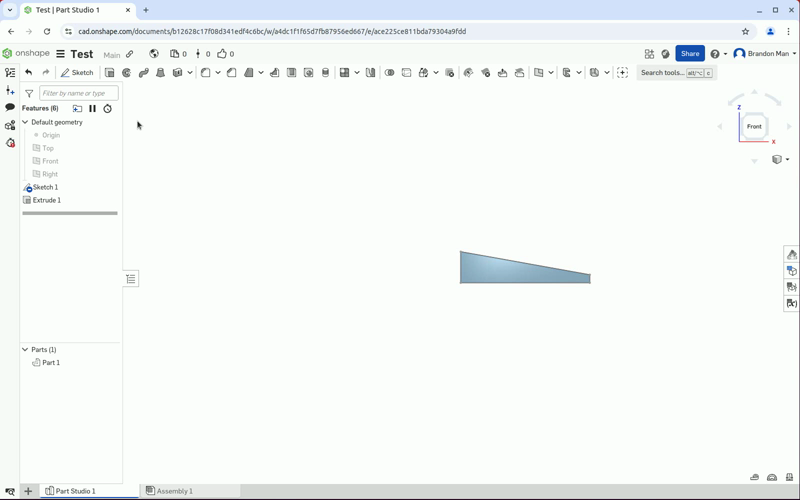
key(shift+h)
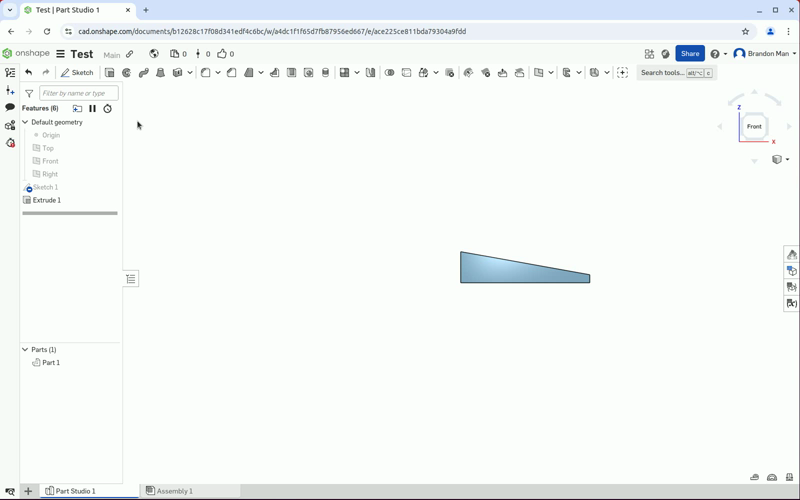
mouse_move(73, 189)
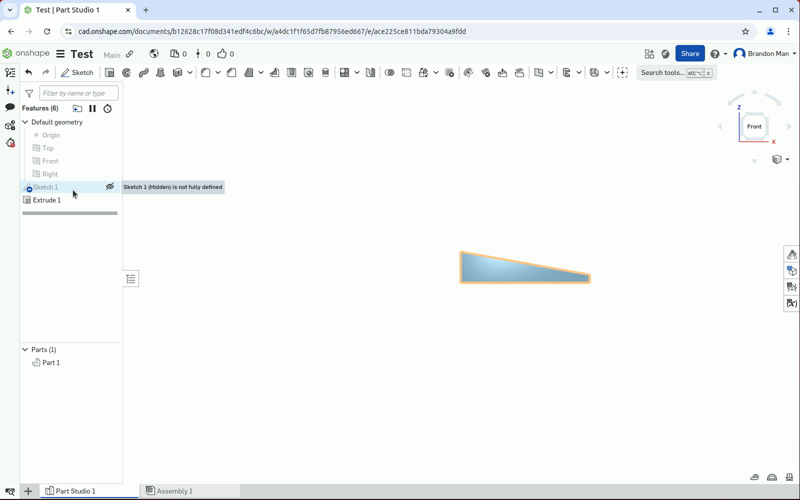
click(73, 189)
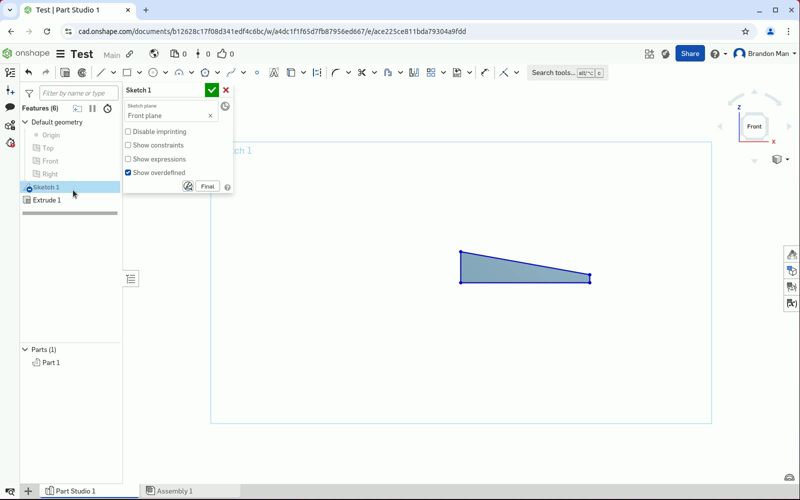
mouse_move(229, 92)
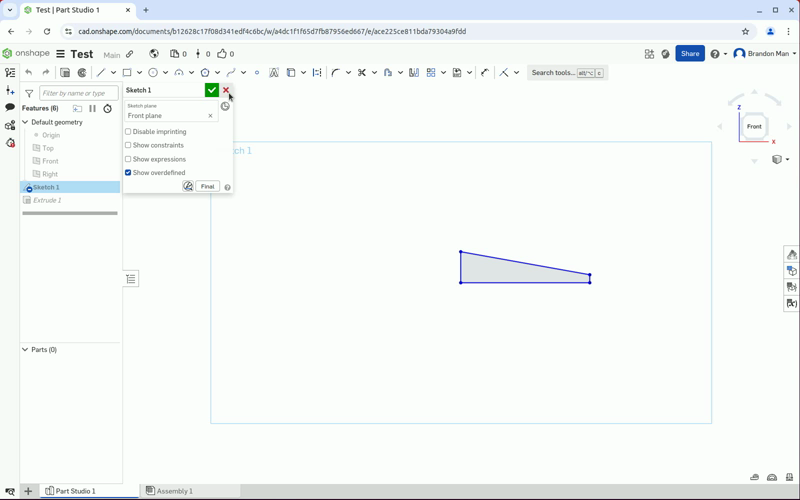
click(229, 92)
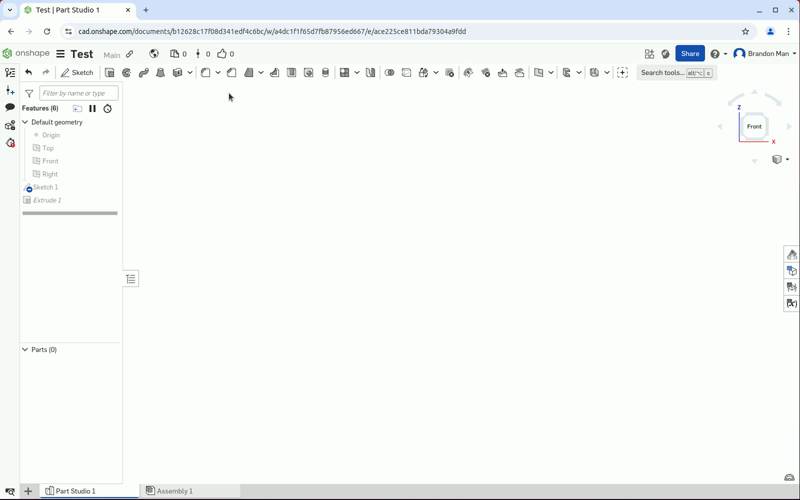
mouse_move(73, 352)
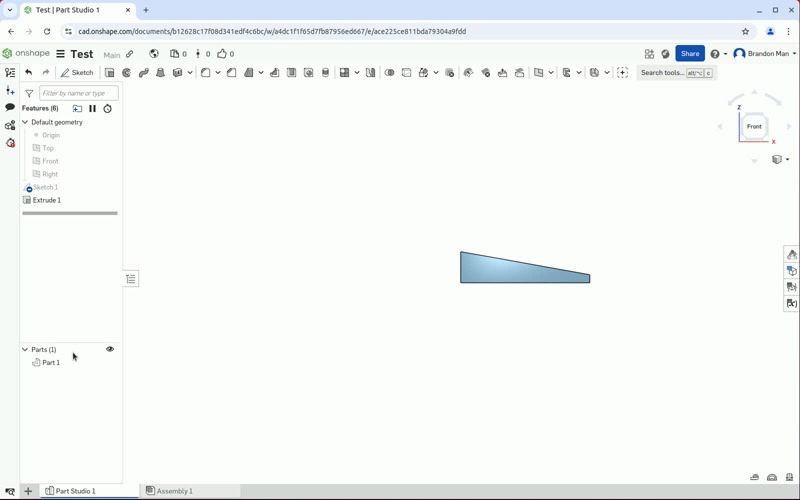
key(y)
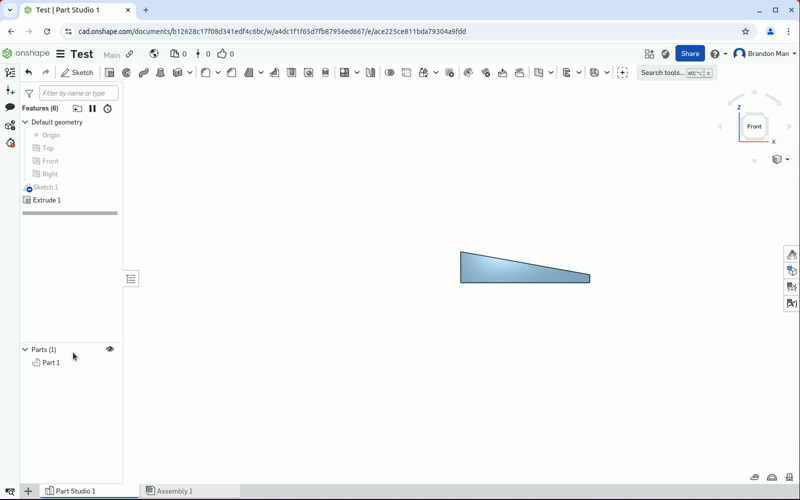
key(shift+p)
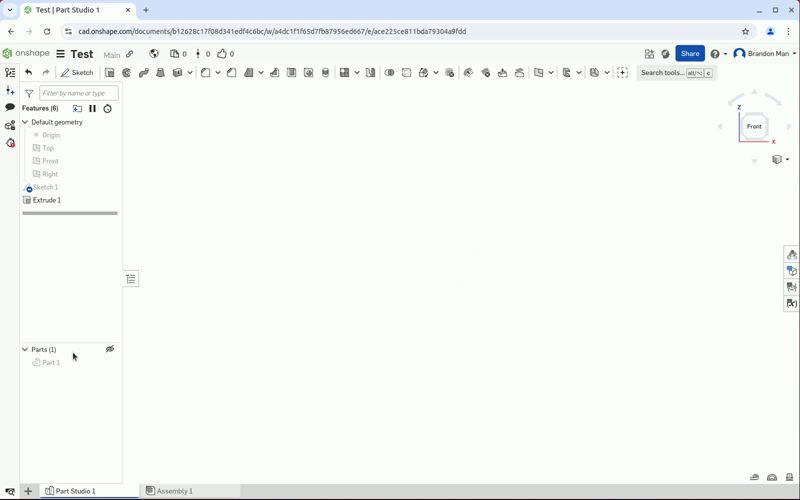
key(space)
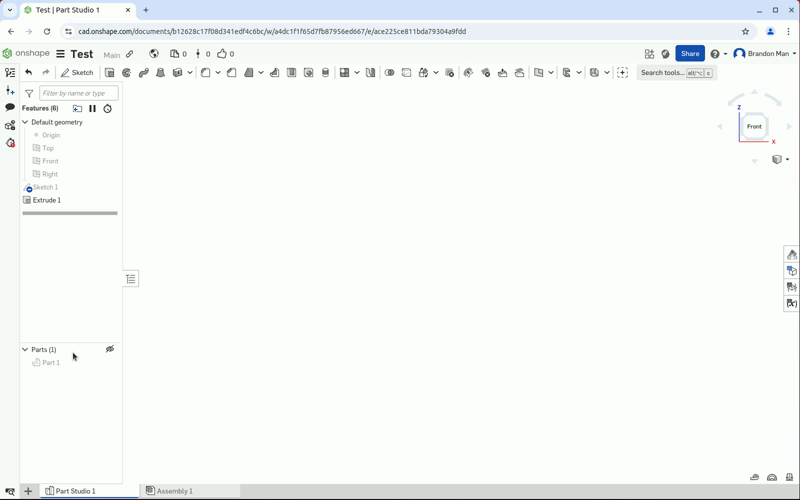
key_down(shift)
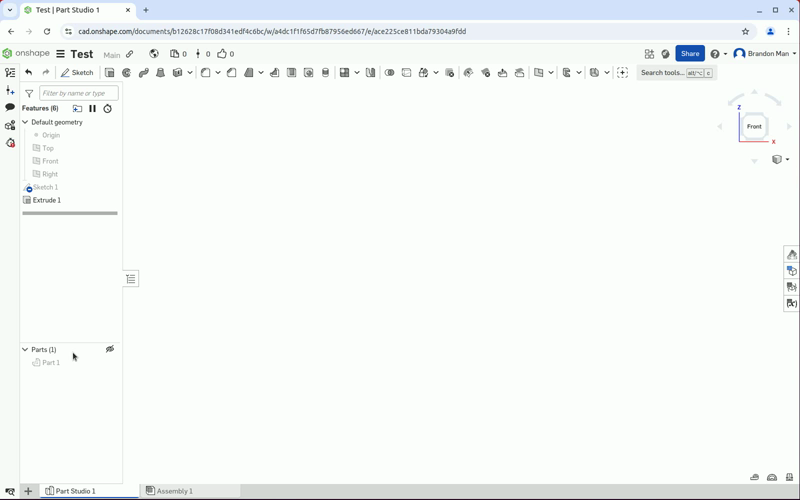
key(left)
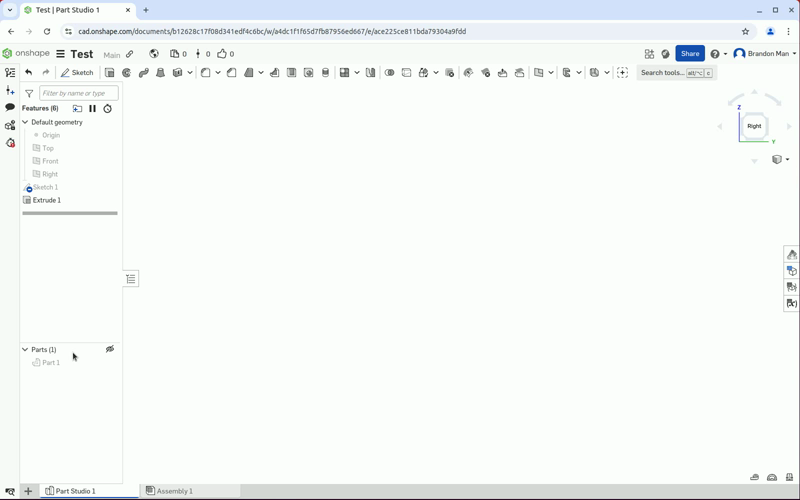
key_up(shift)
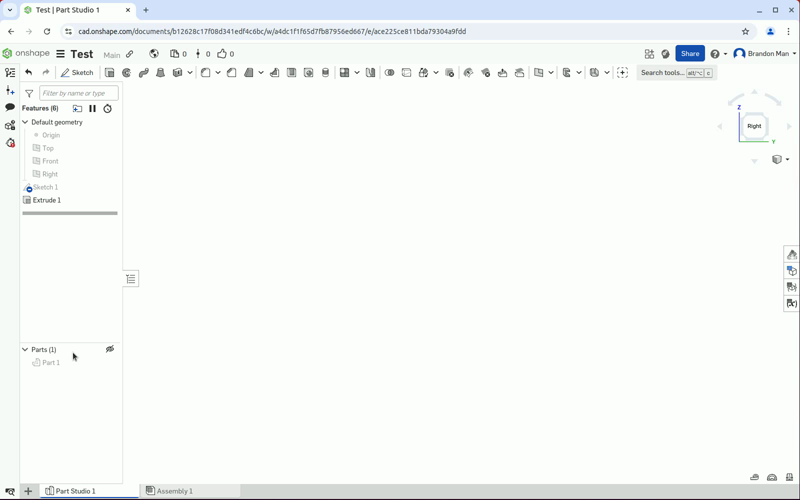
mouse_move(73, 352)
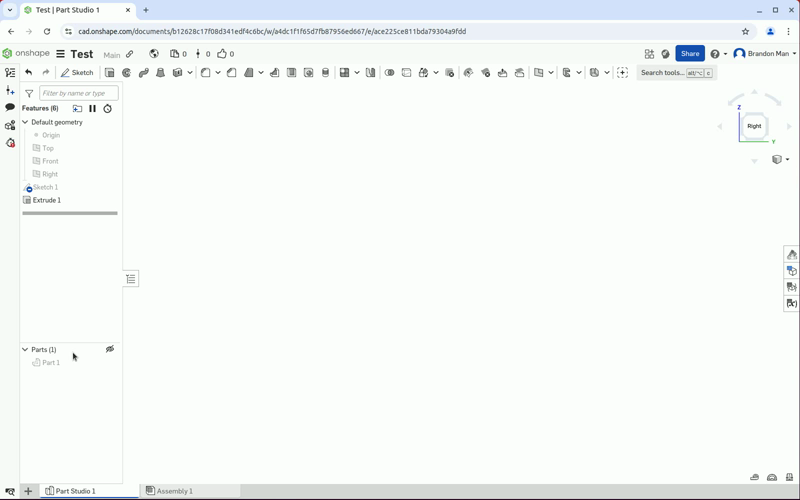
key(shift+y)
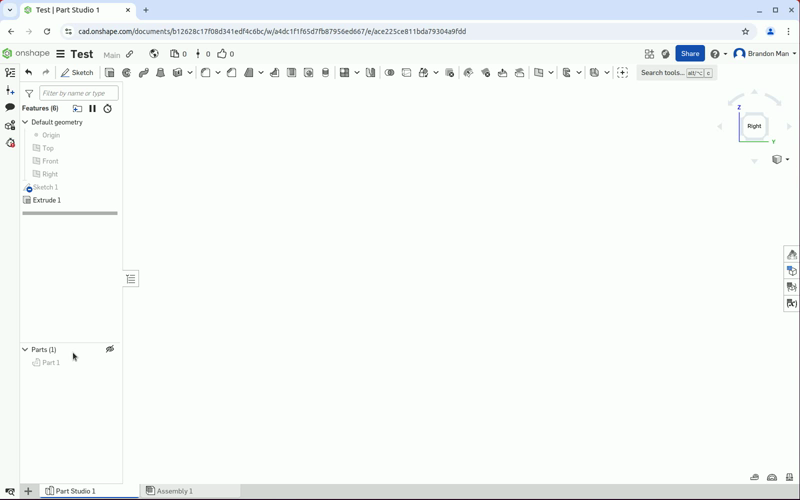
key(shift+s)
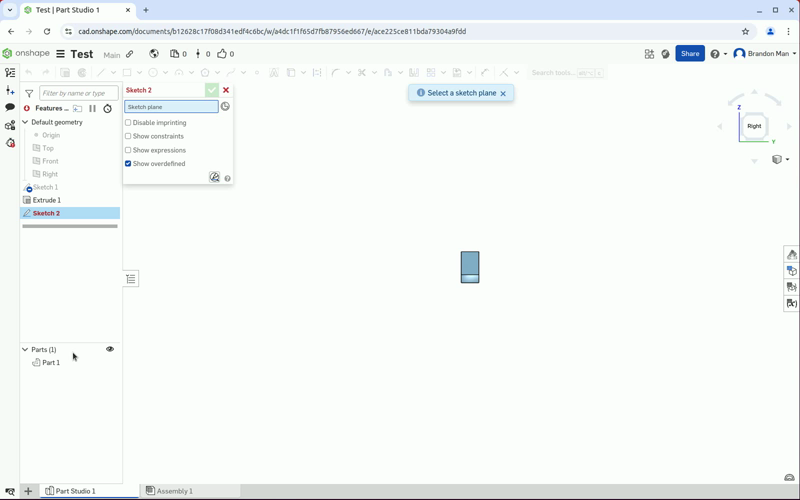
mouse_move(73, 176)
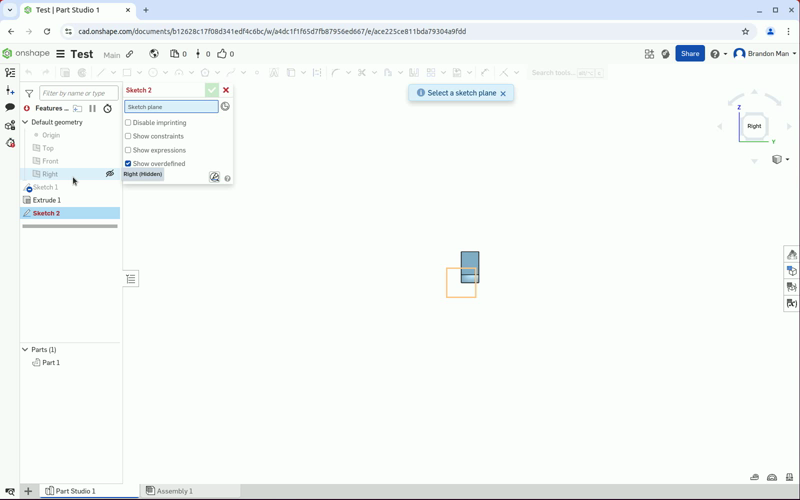
click(73, 176)
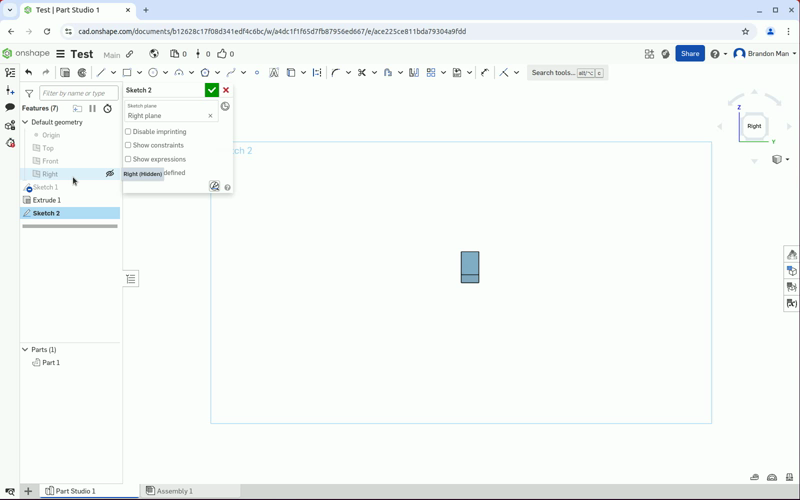
mouse_move(73, 352)
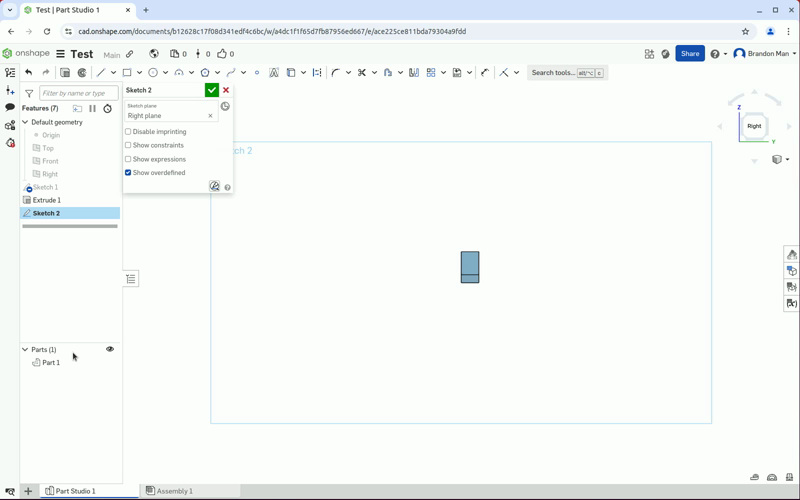
key(y)
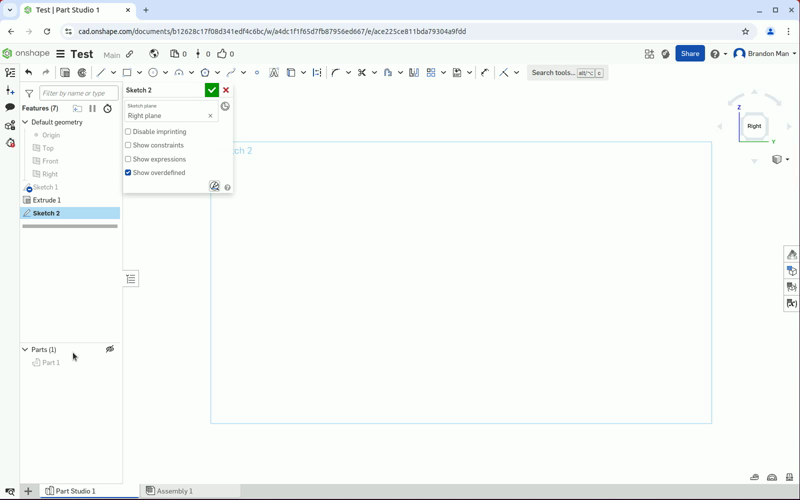
key(c)
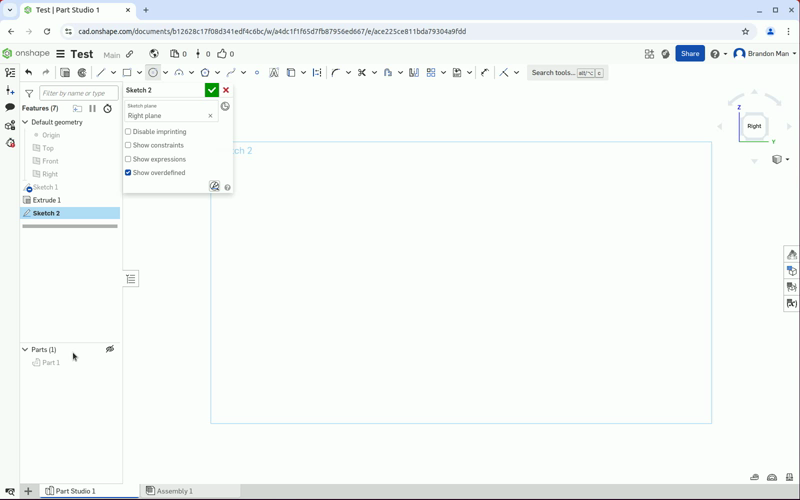
key_down(shift)
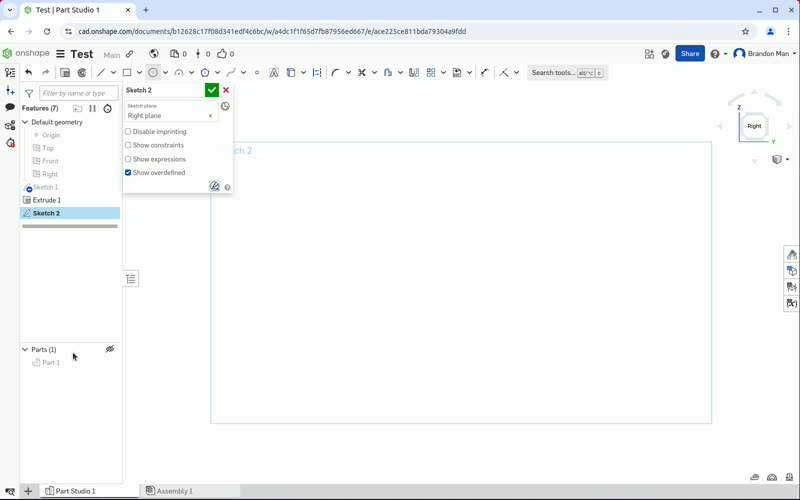
mouse_move(470, 268)
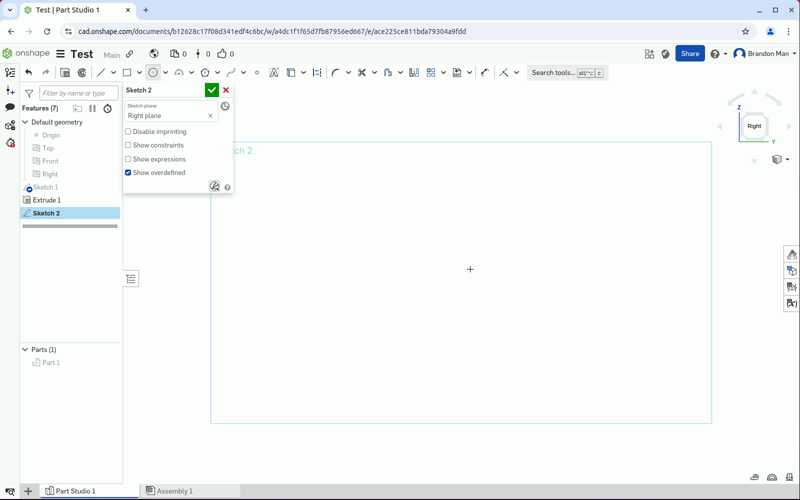
click(470, 268)
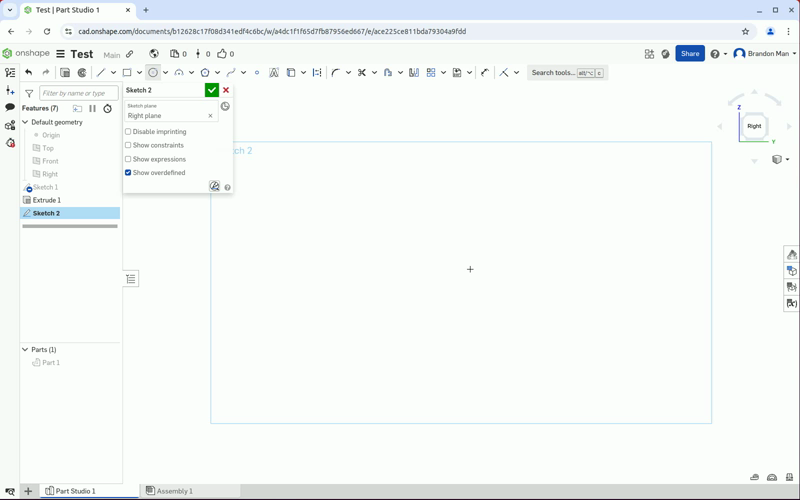
key_up(shift)
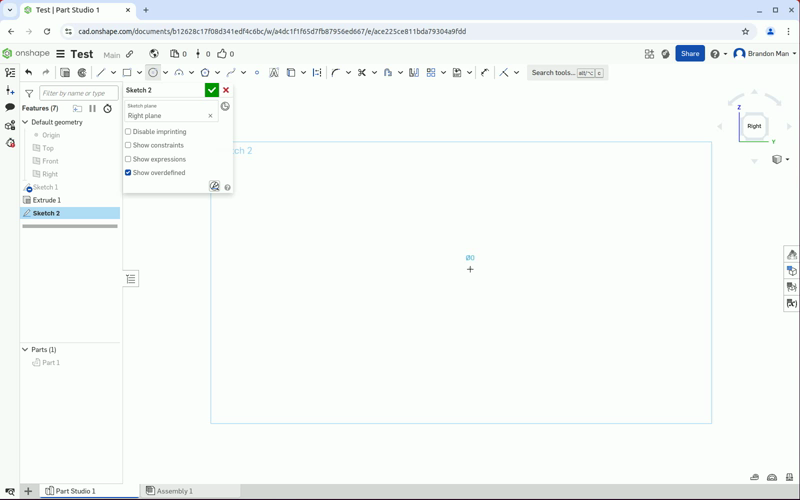
mouse_move(474, 268)
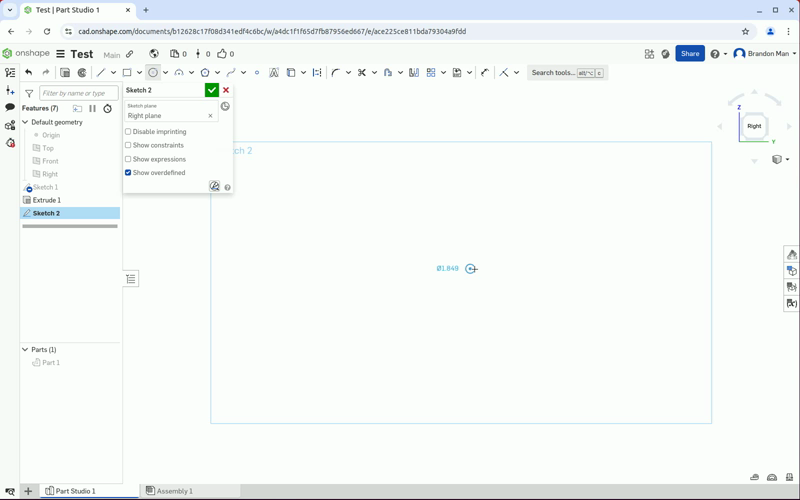
click(474, 268)
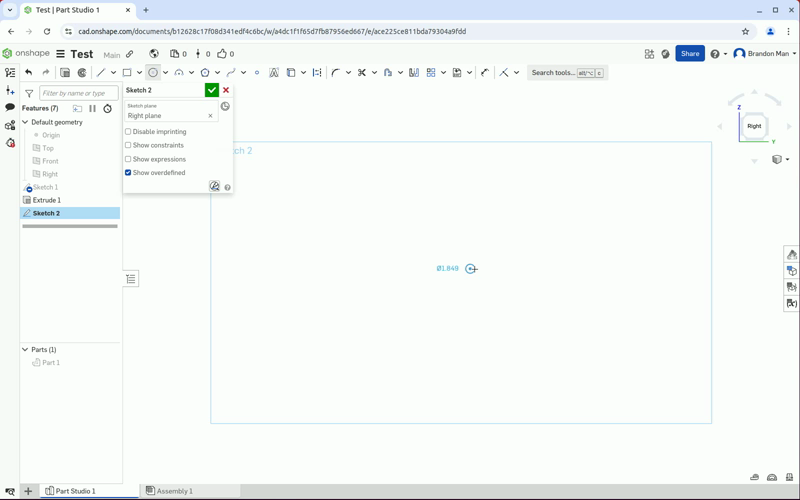
key(esc)
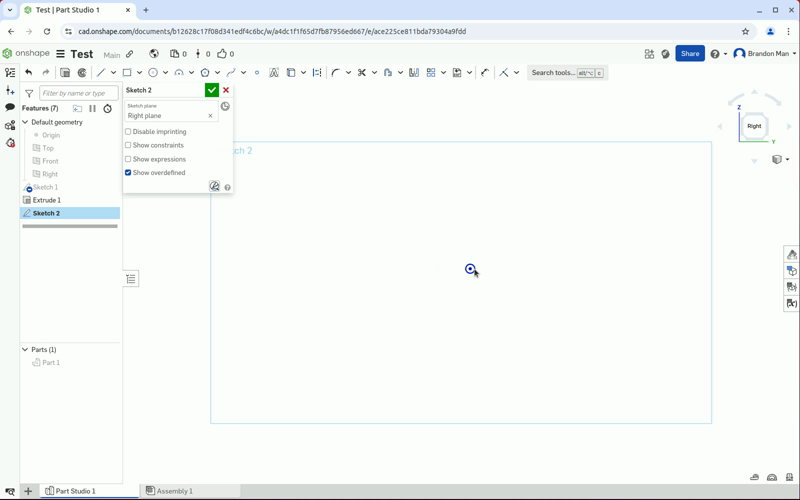
mouse_move(467, 270)
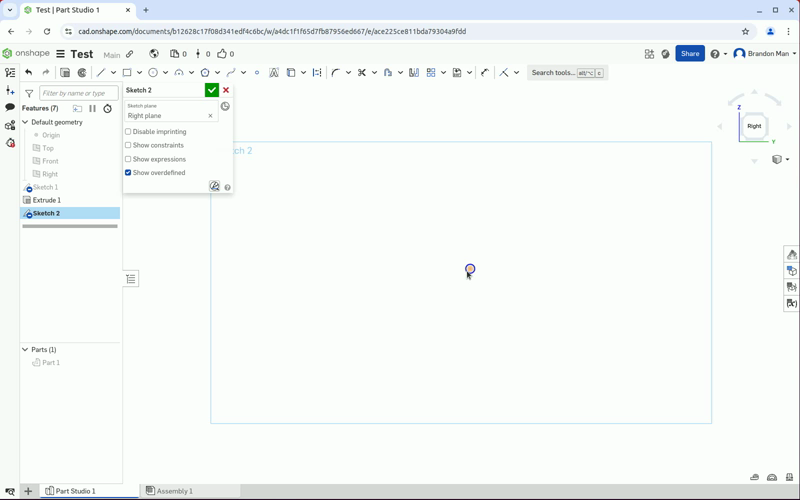
scroll(6)
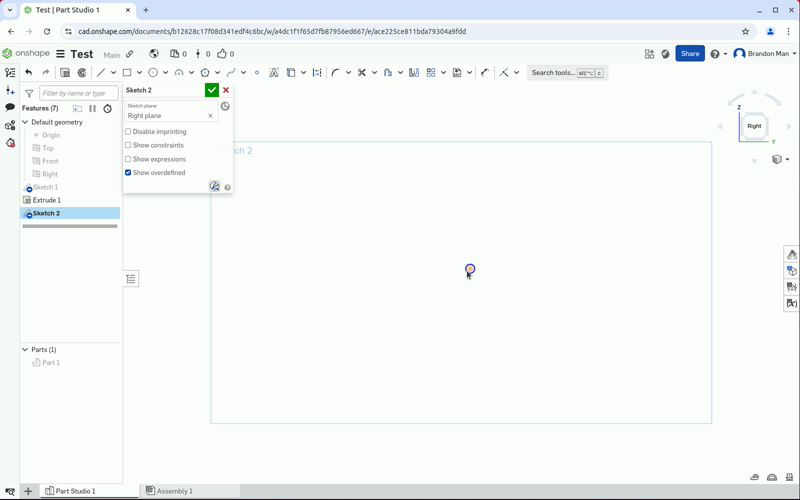
scroll(6)
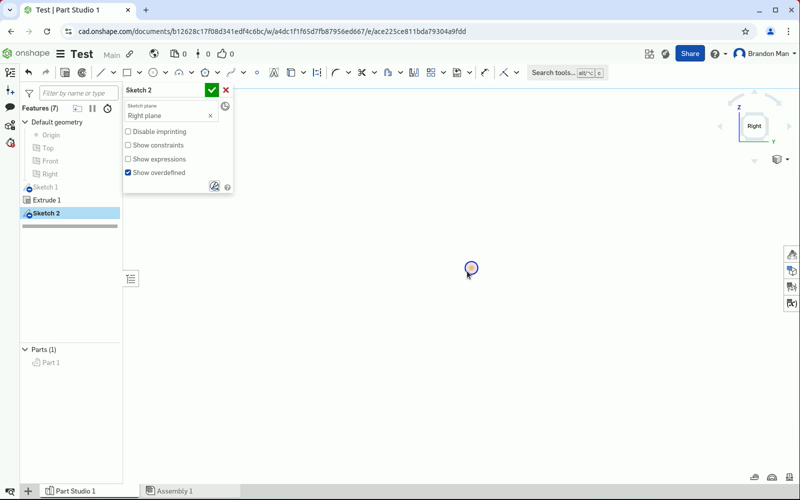
scroll(6)
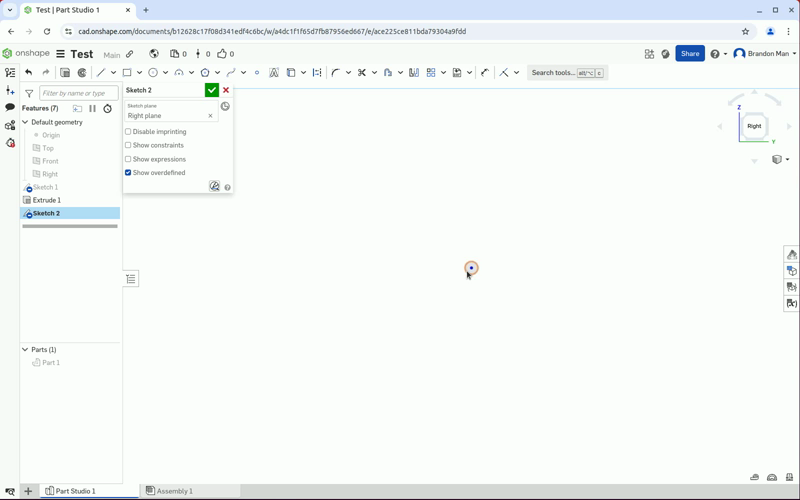
scroll(6)
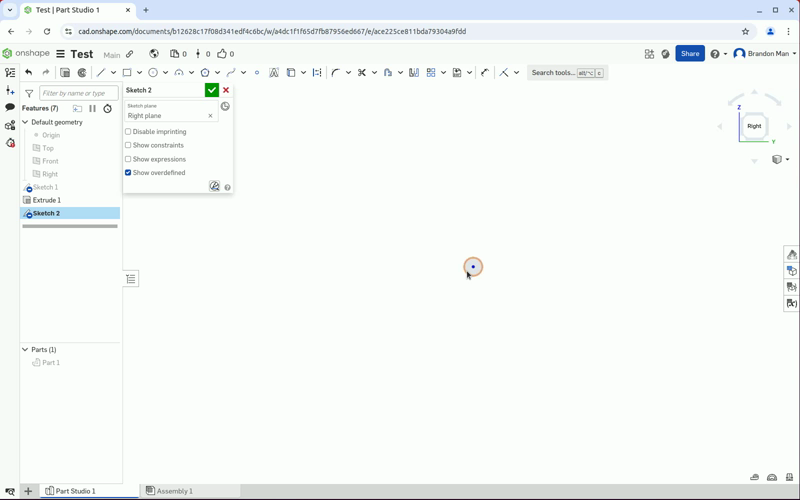
scroll(6)
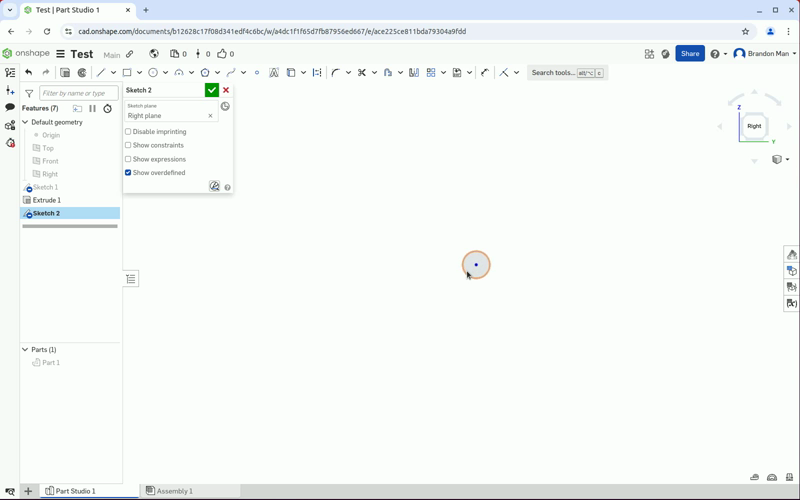
scroll(6)
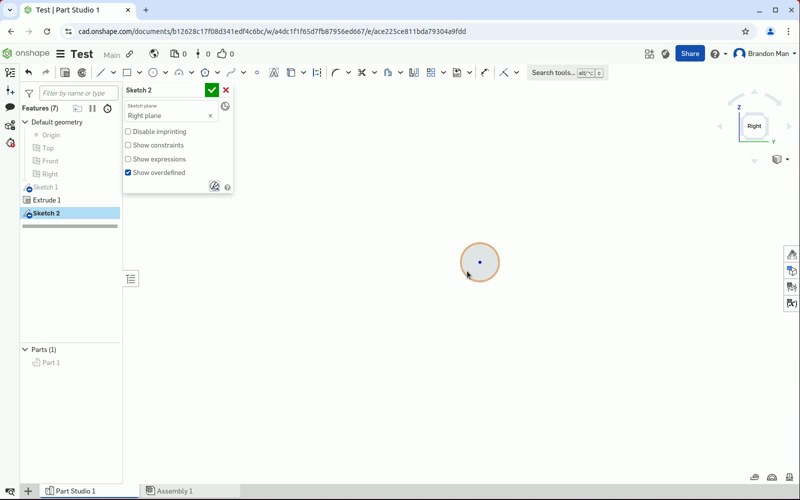
scroll(6)
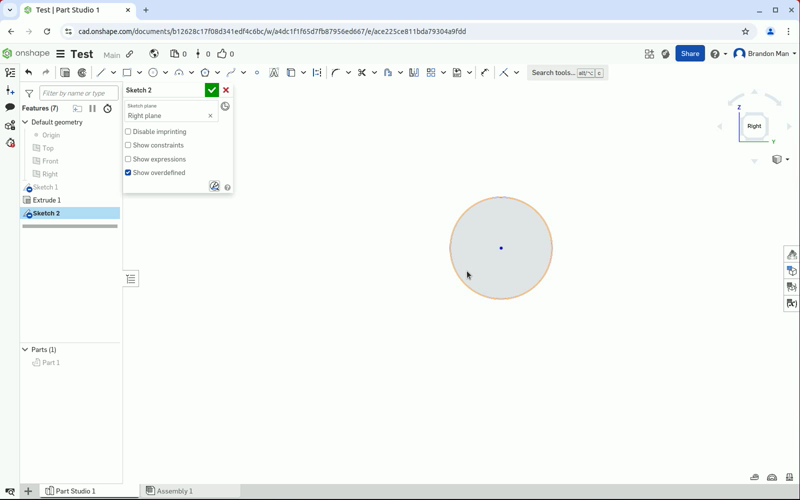
click(467, 270)
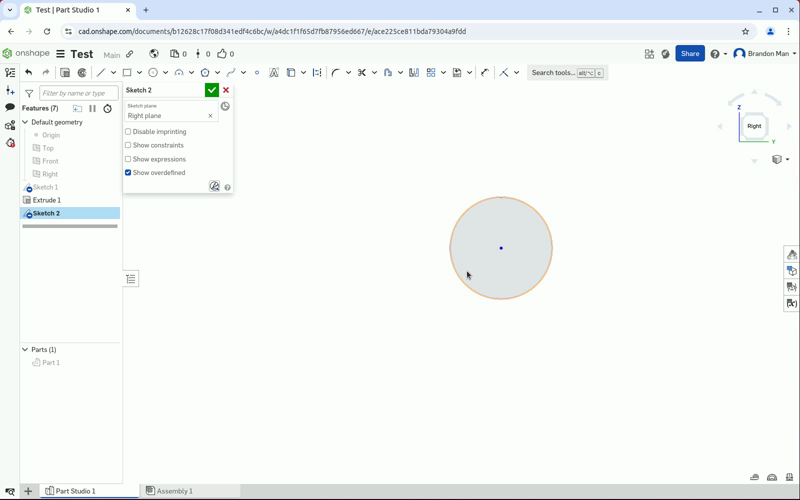
scroll(-6)
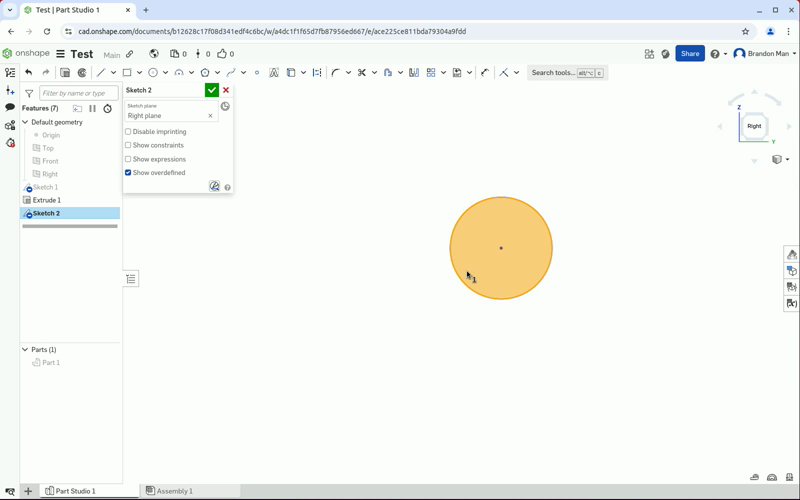
scroll(-6)
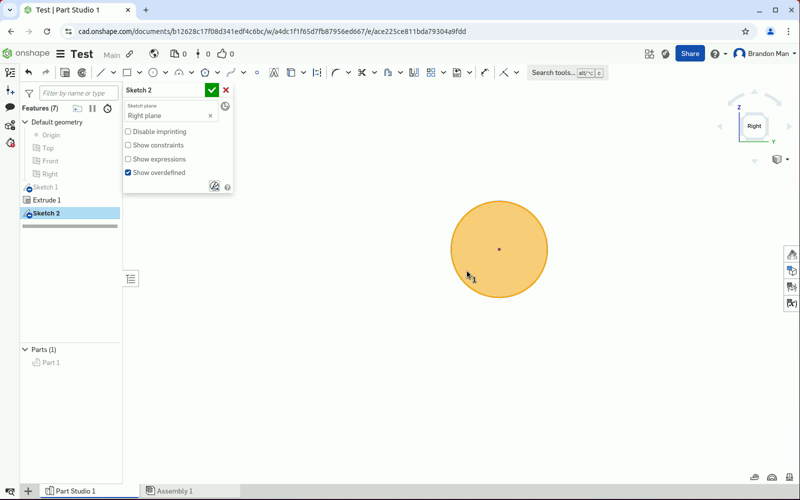
scroll(-6)
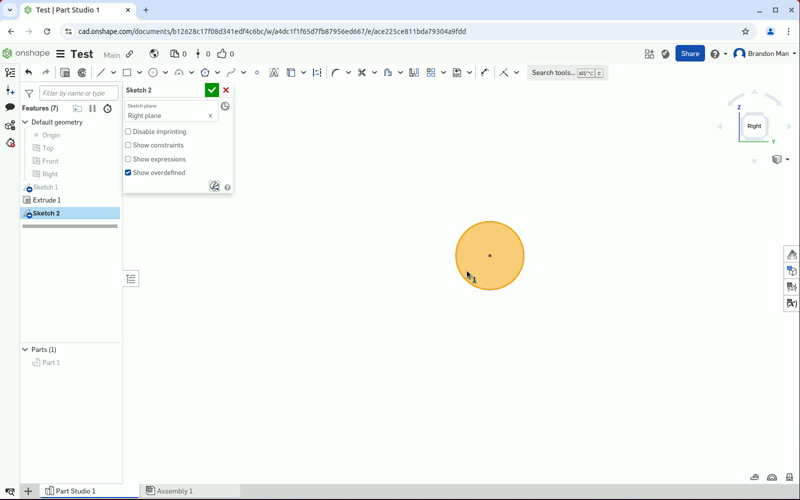
scroll(-6)
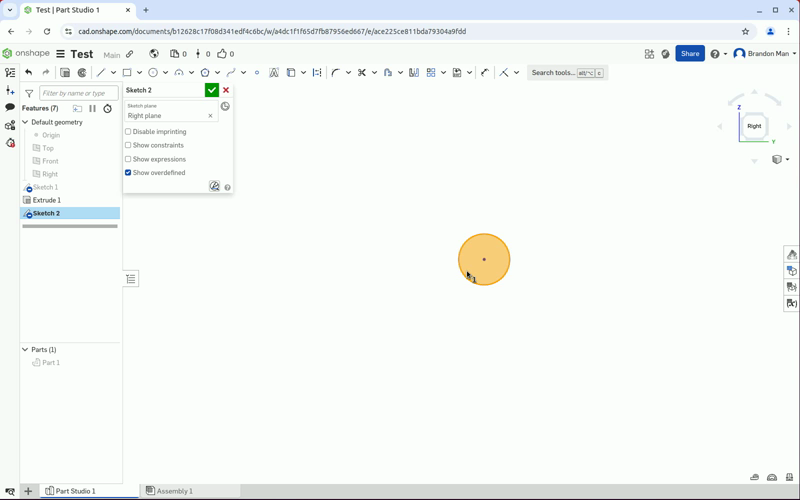
scroll(-6)
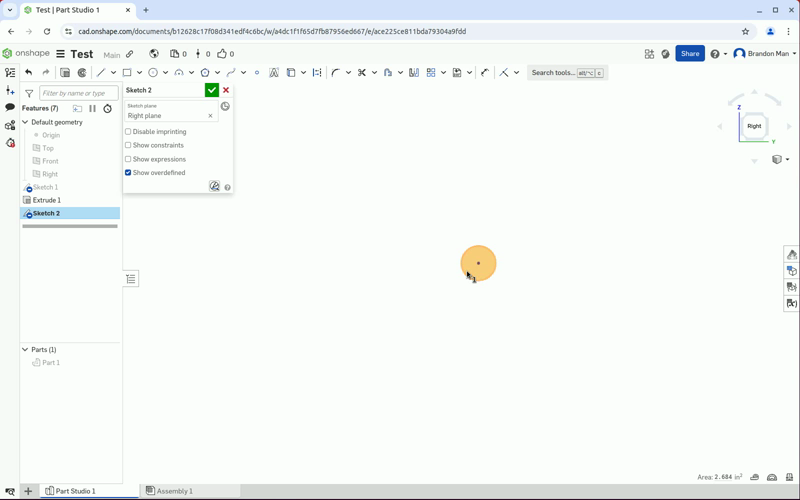
scroll(-6)
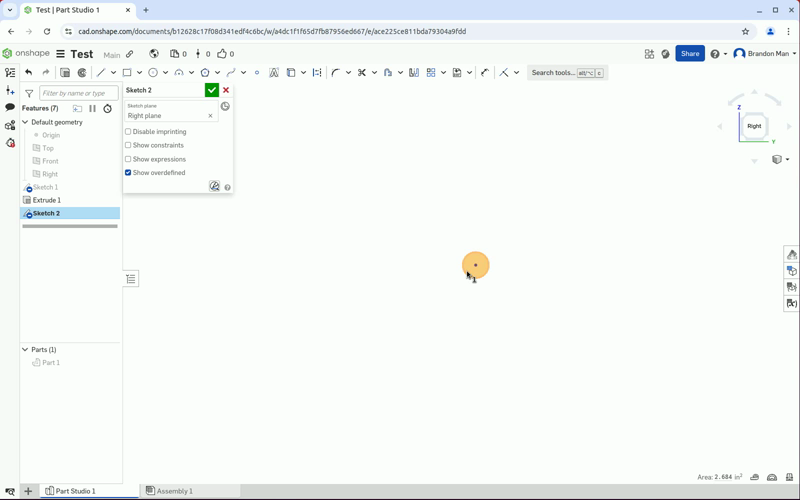
scroll(-6)
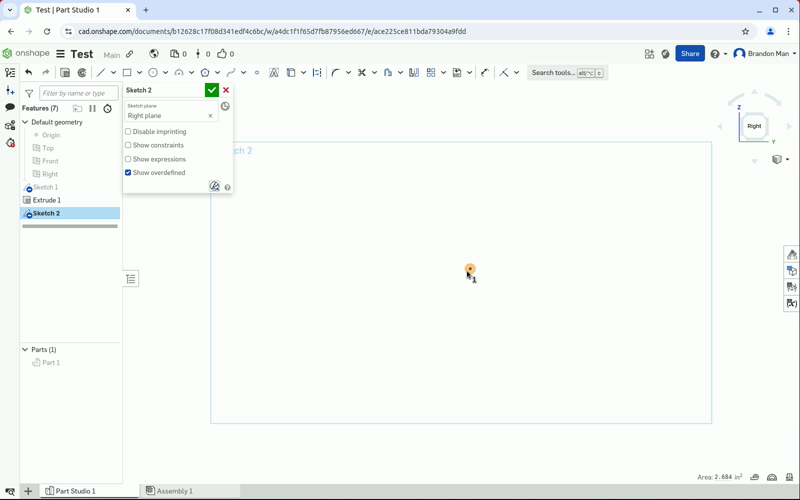
mouse_move(73, 352)
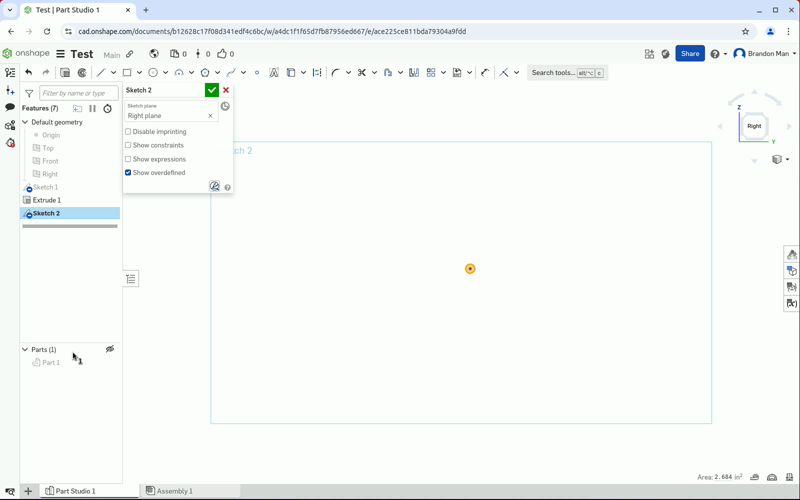
key(shift+y)
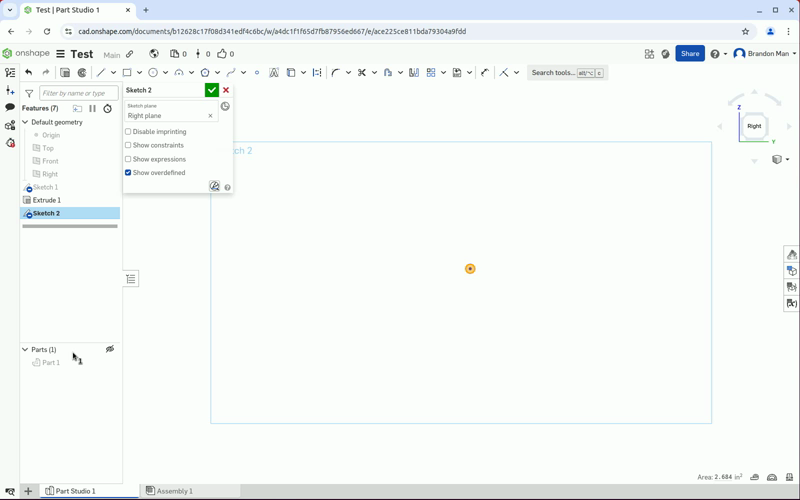
key(shift+e)
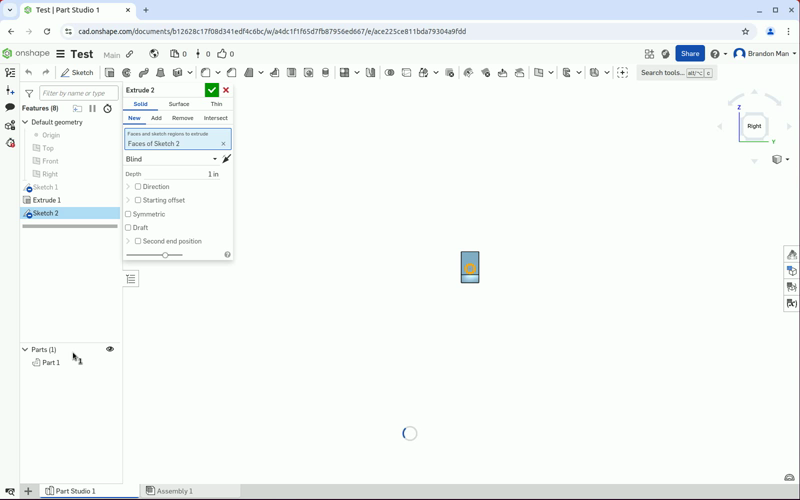
mouse_move(143, 106)
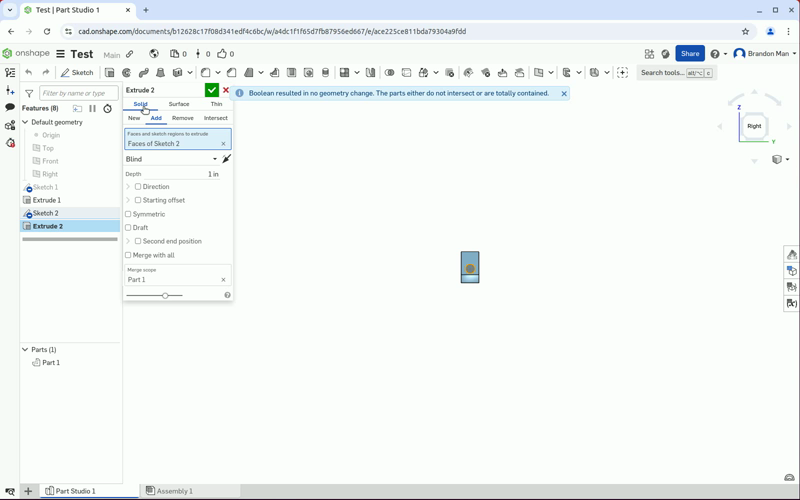
click(143, 106)
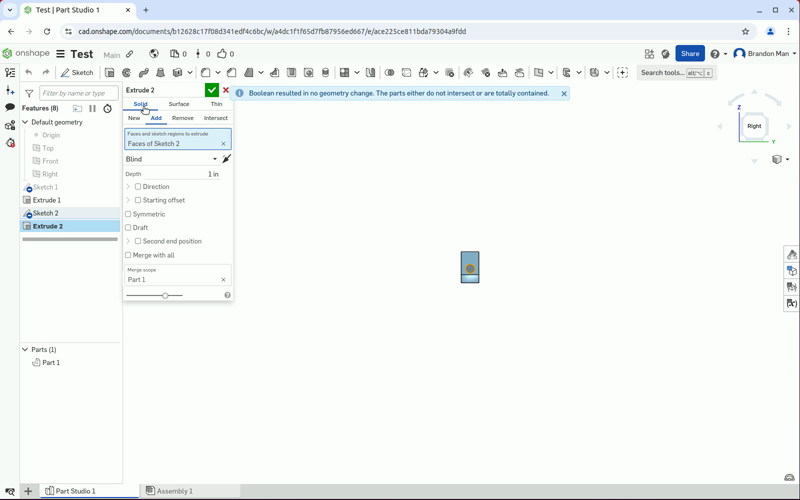
mouse_move(186, 120)
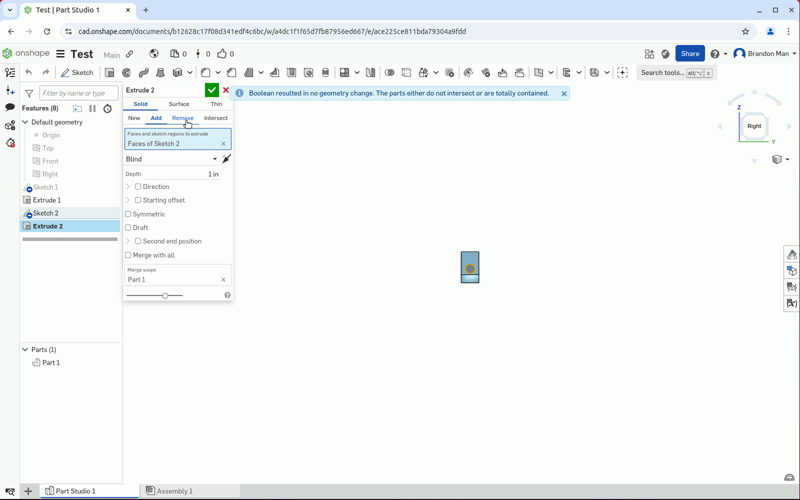
click(186, 120)
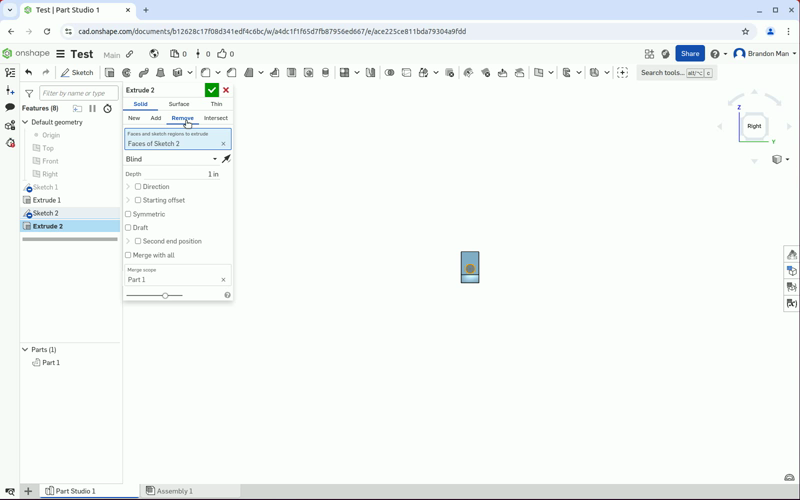
key(tab, 4)
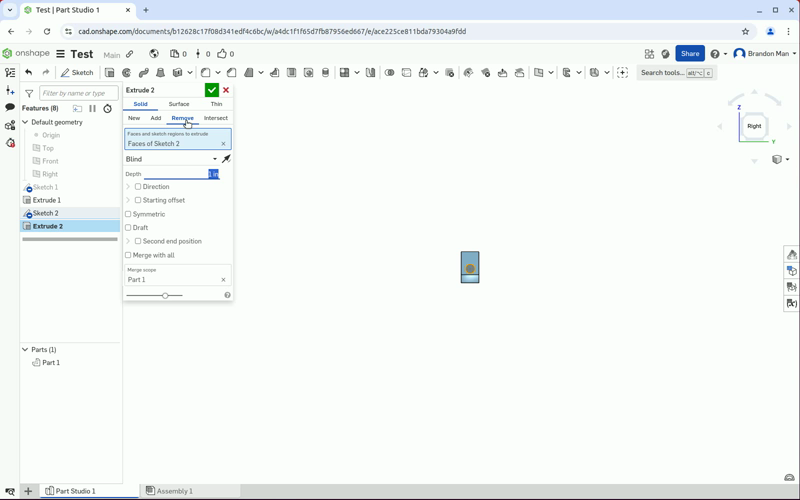
text(4.814)
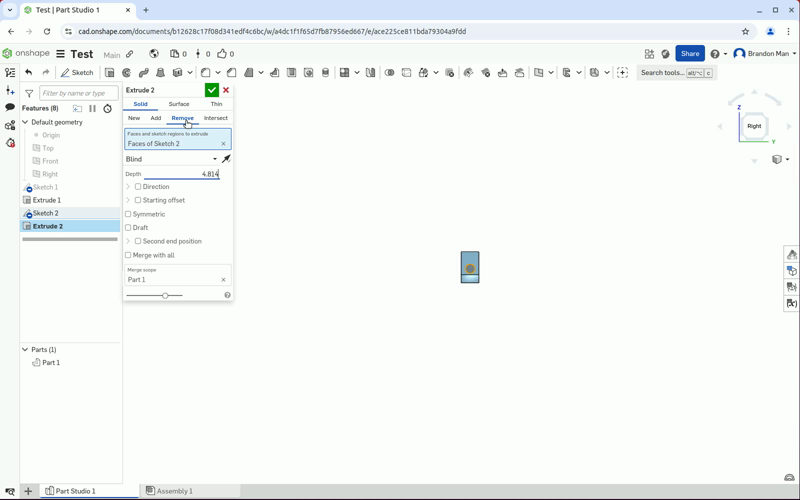
key(tab, 6)
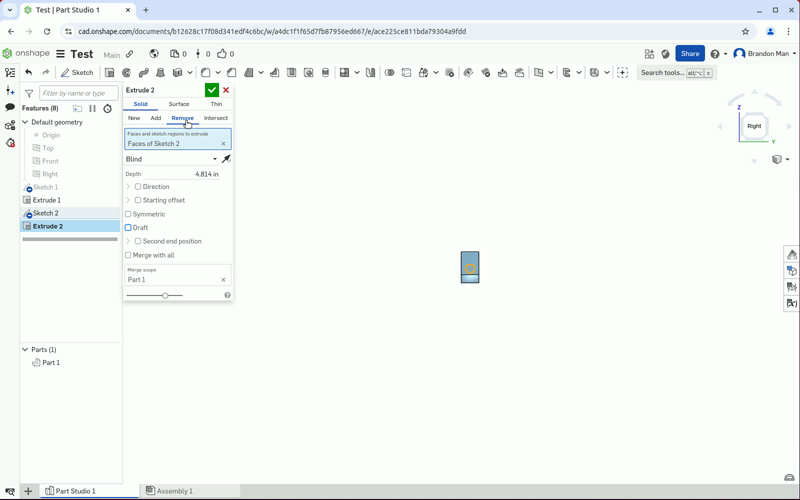
key(space)
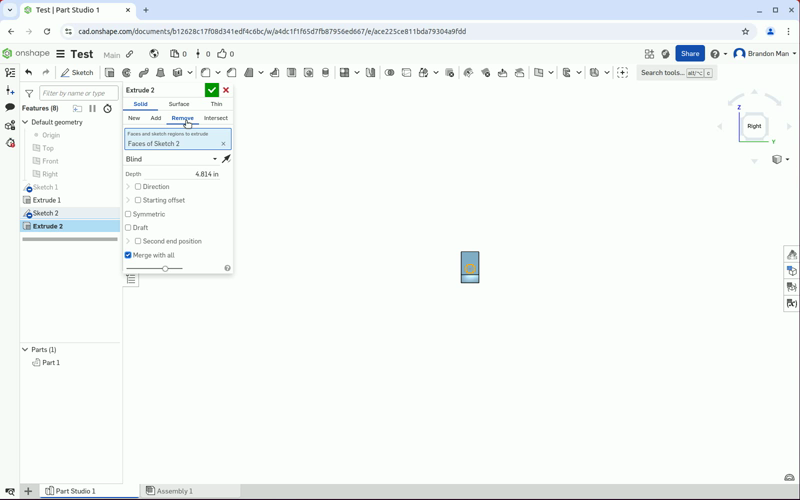
key(enter)
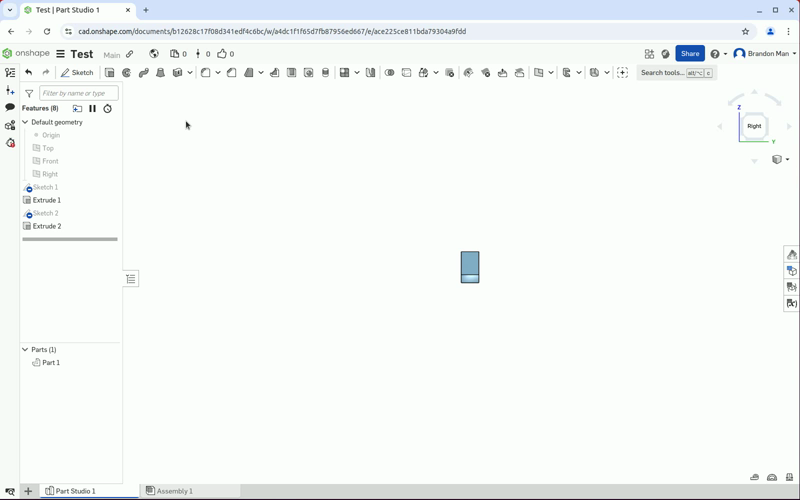
key(shift+h)
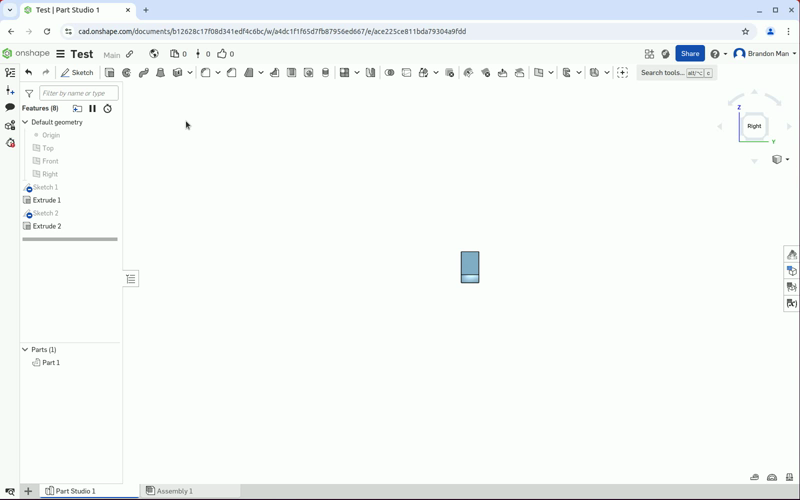
key(shift+h)
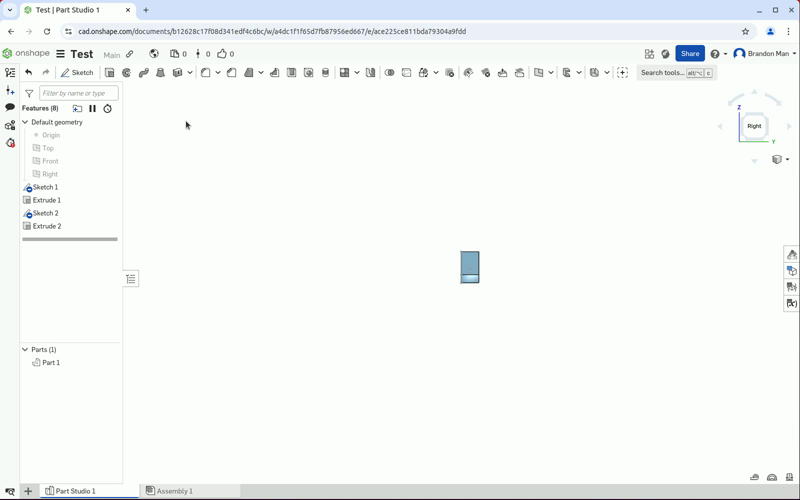
key(shift+7)
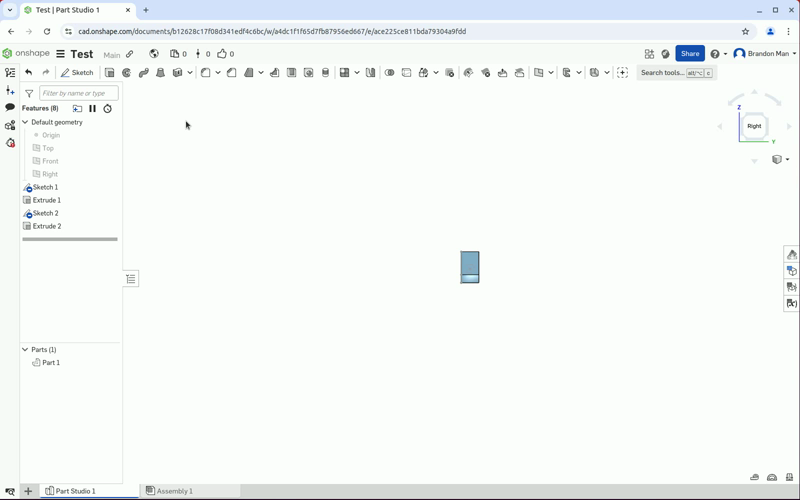
key(right, 2)
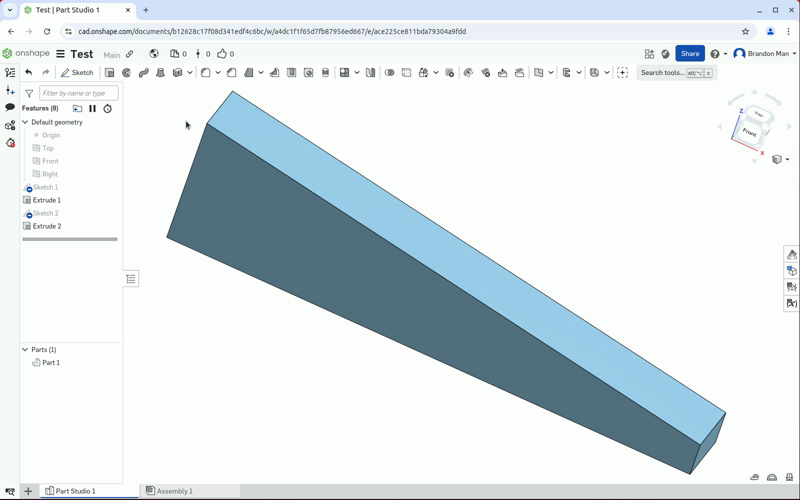
key(down, 2)
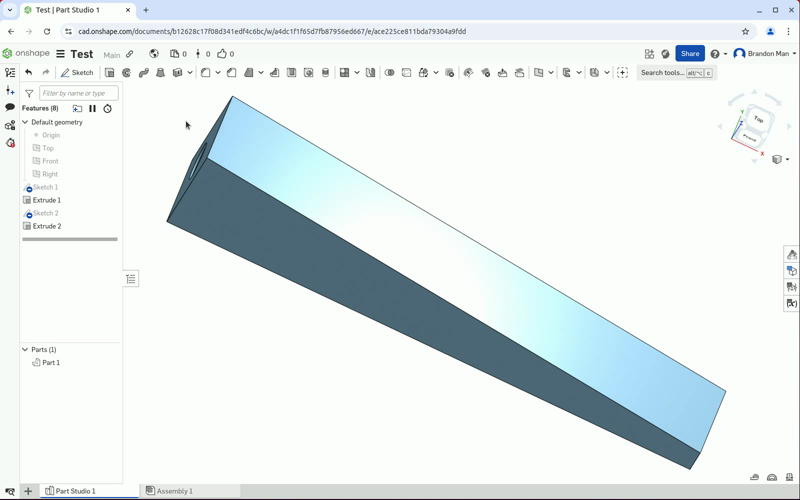
key(up, 2)
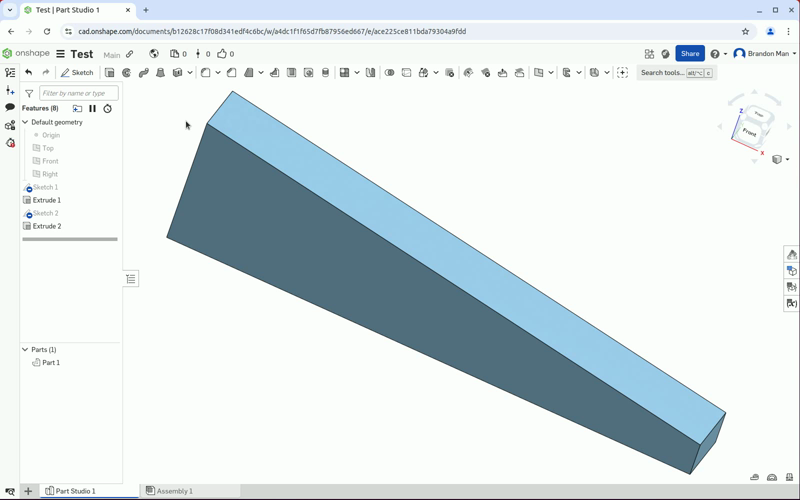
key(left, 2)
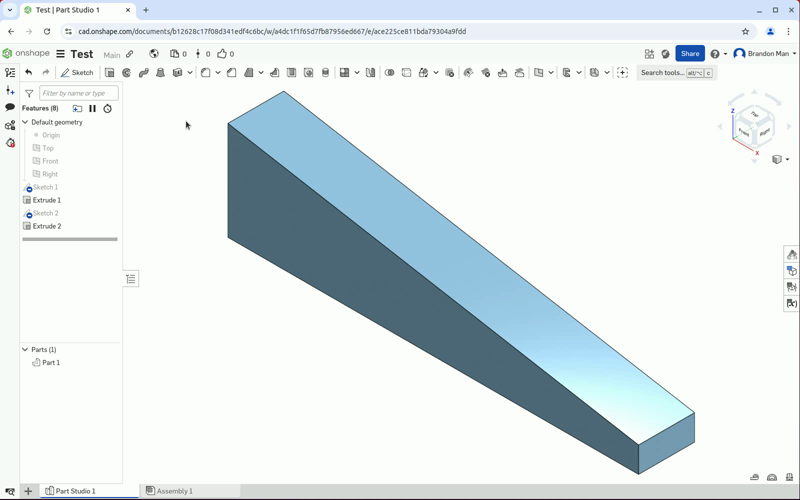
mouse_move(73, 189)
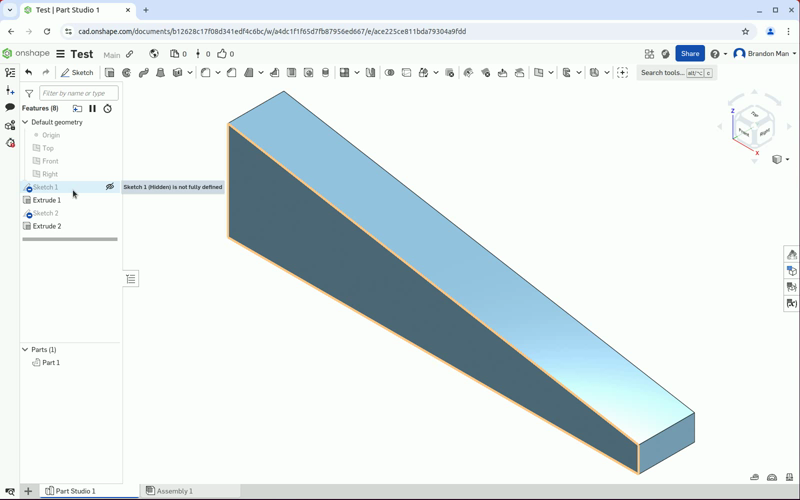
click(73, 189)